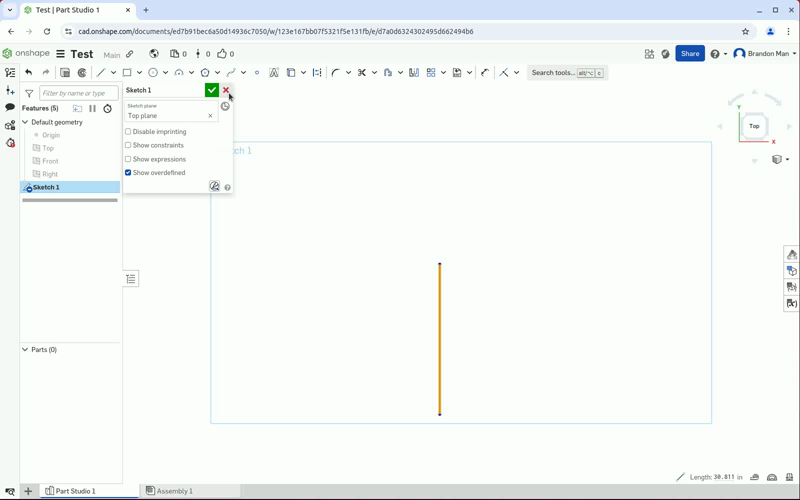
key(shift+h)
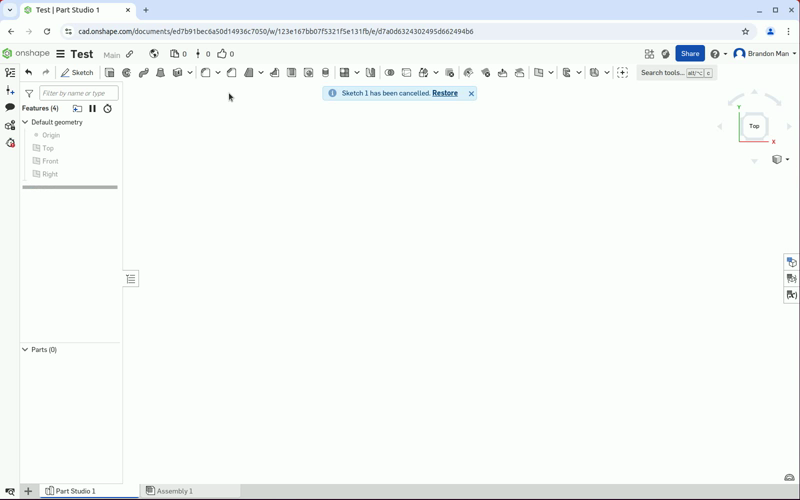
mouse_move(73, 352)
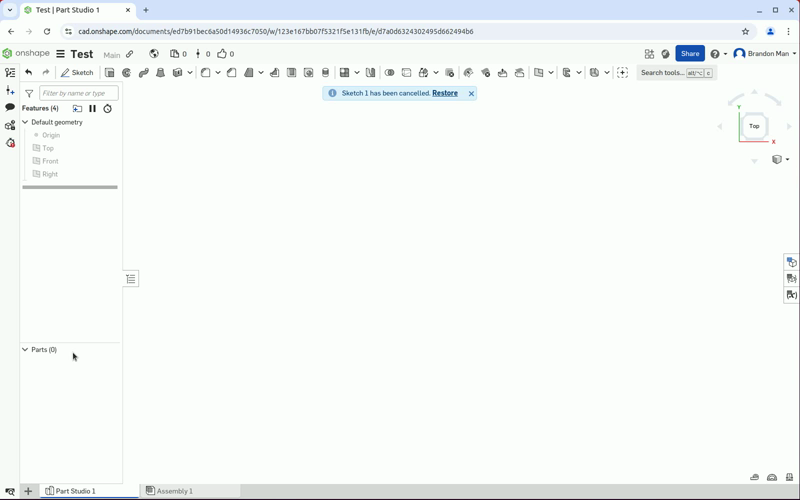
key(y)
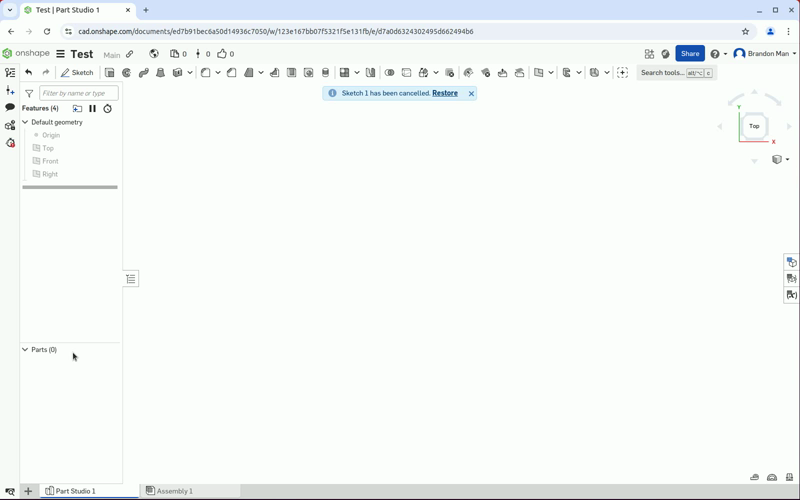
key(shift+p)
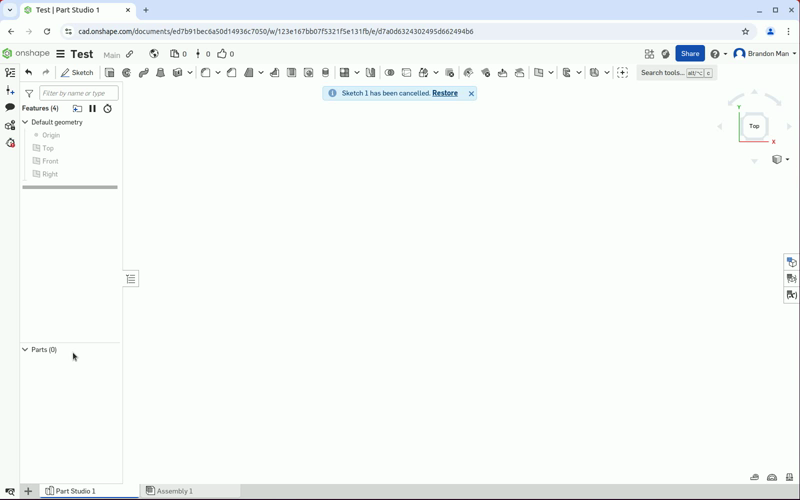
key(space)
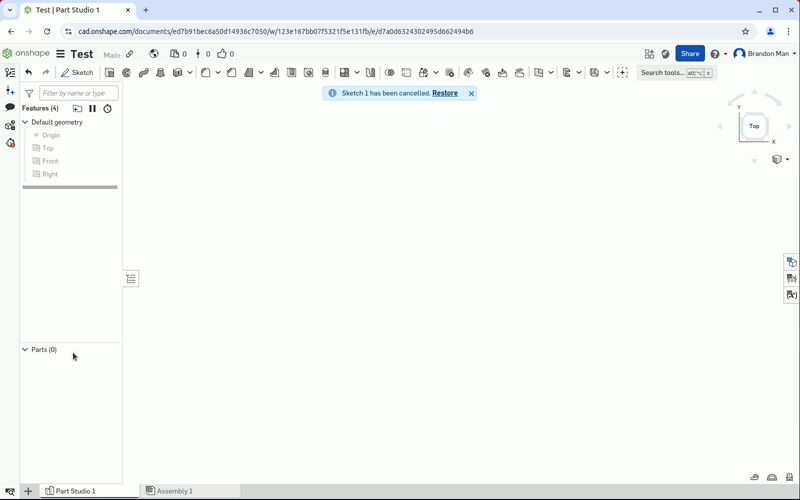
key_down(shift)
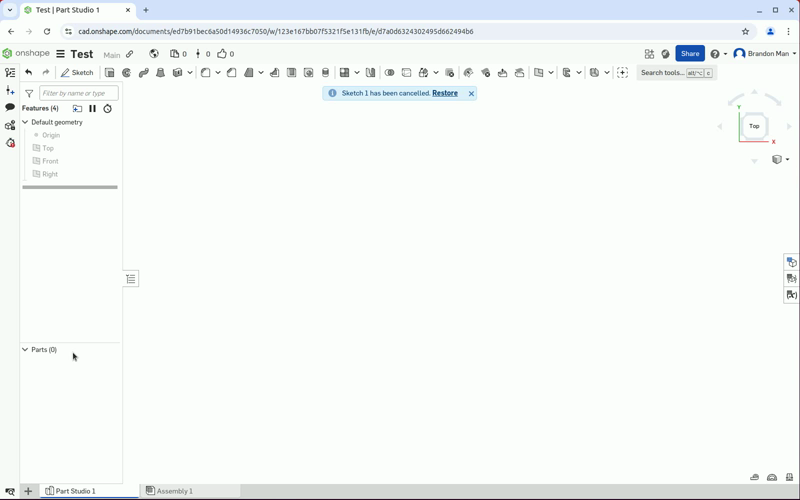
key(up)
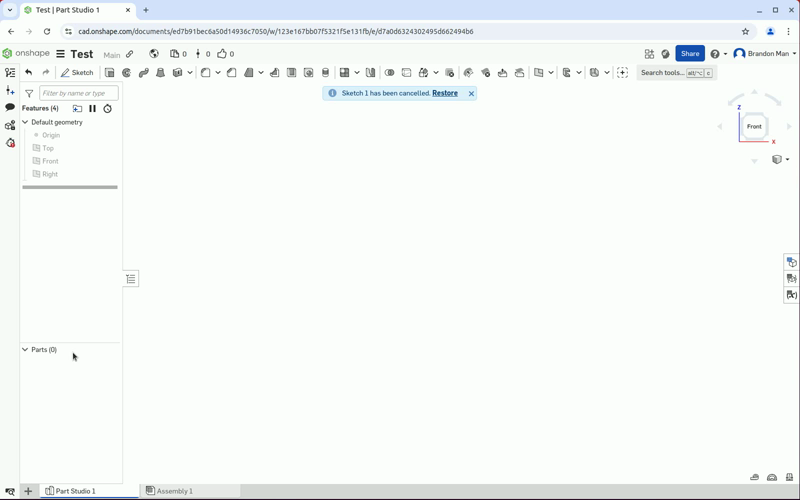
key_up(shift)
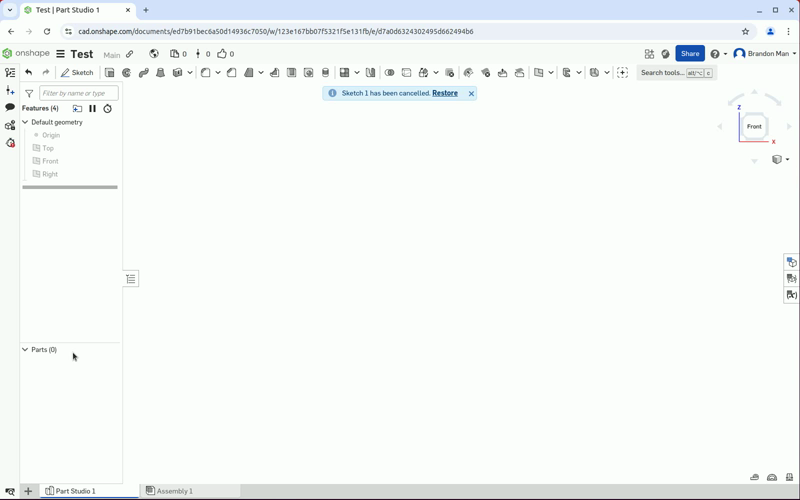
mouse_move(73, 352)
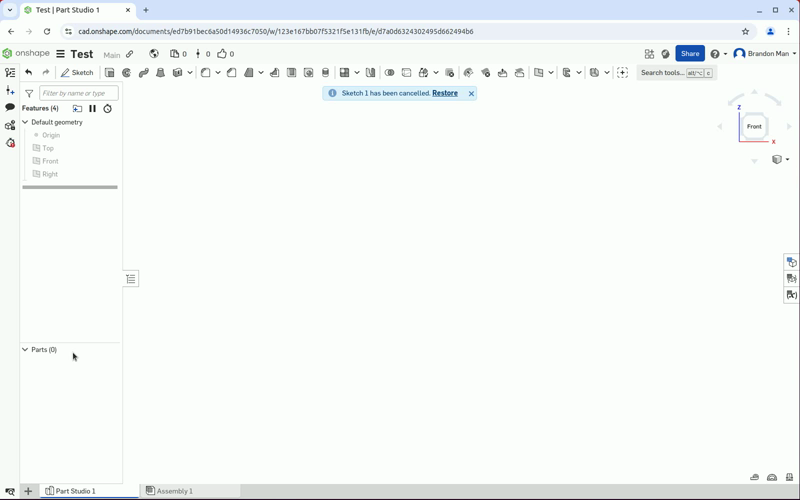
key(shift+y)
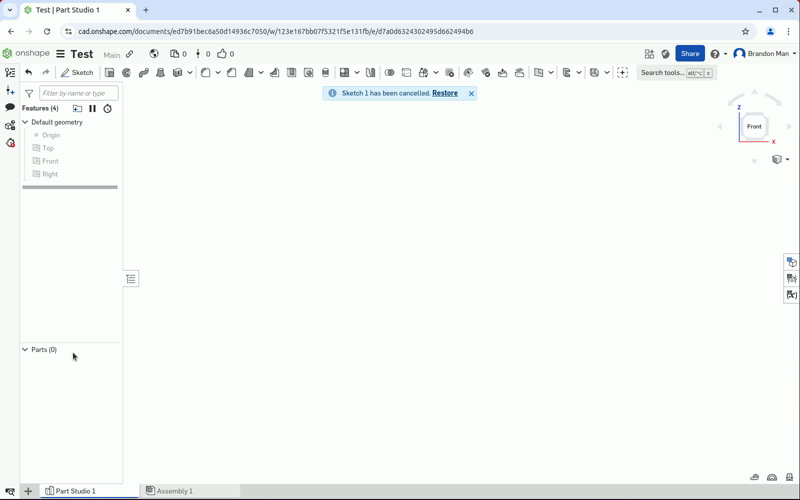
key(shift+s)
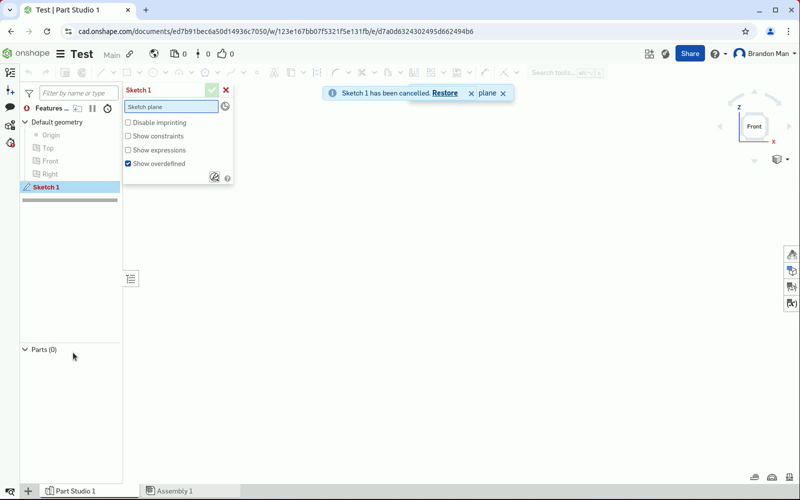
mouse_move(73, 163)
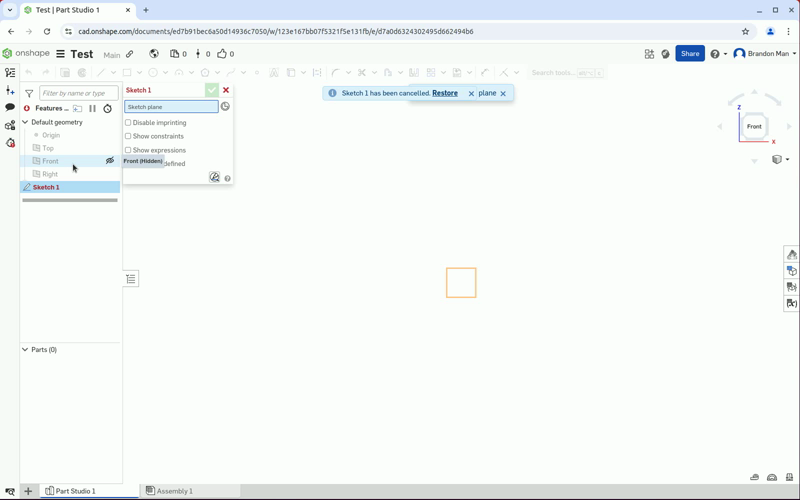
click(73, 163)
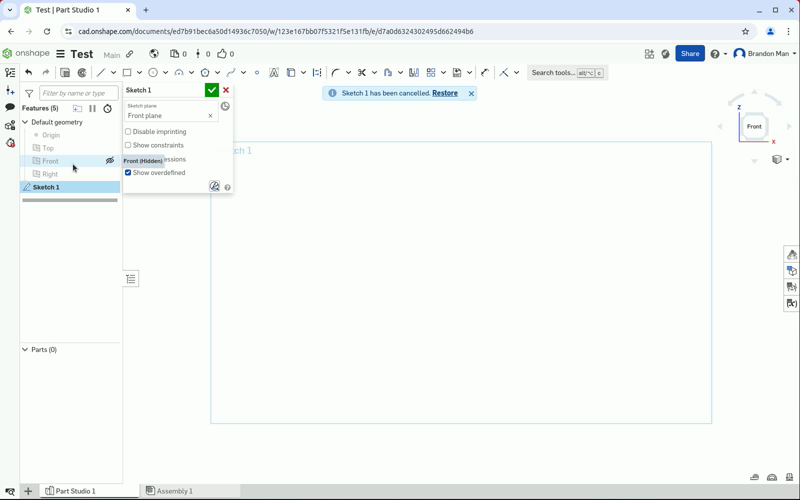
mouse_move(73, 352)
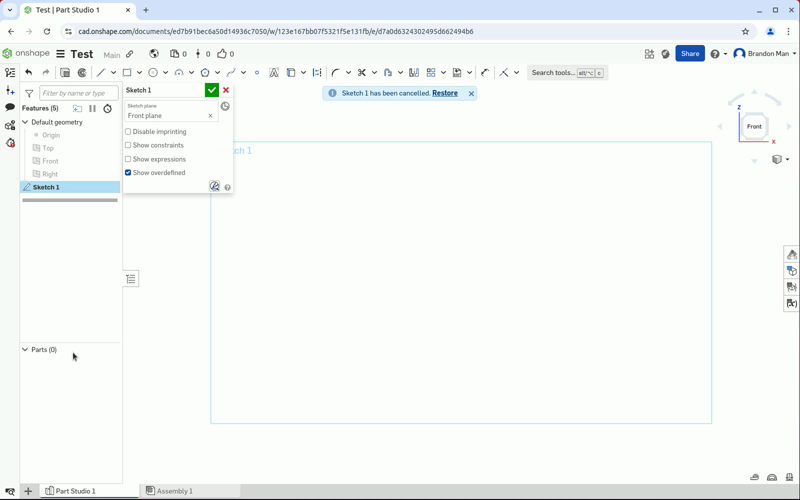
key(y)
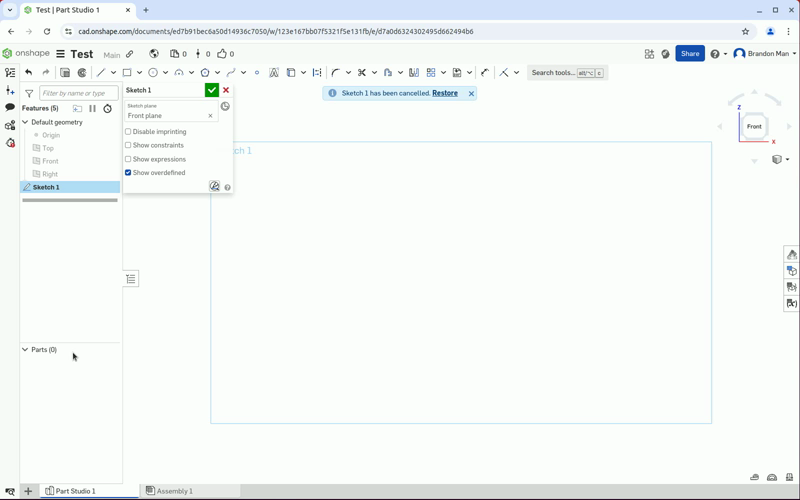
key(c)
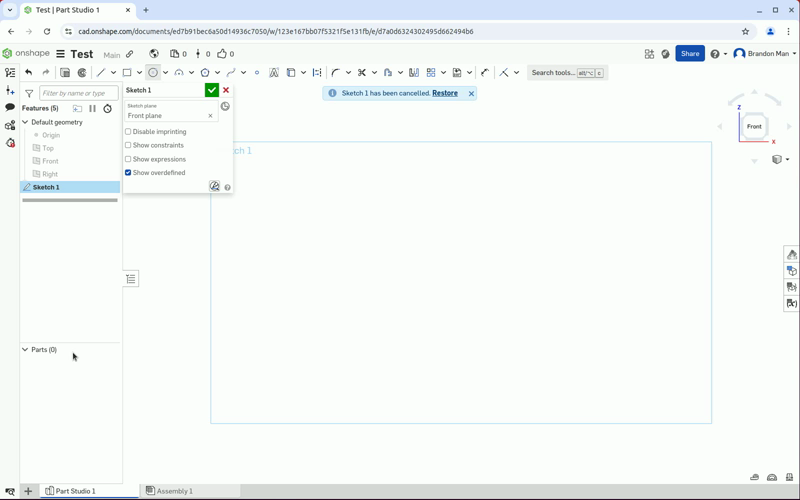
key_down(shift)
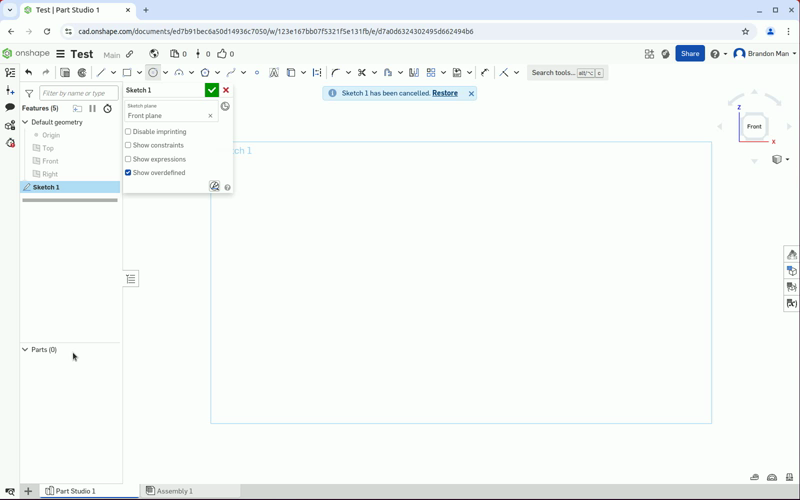
mouse_move(460, 282)
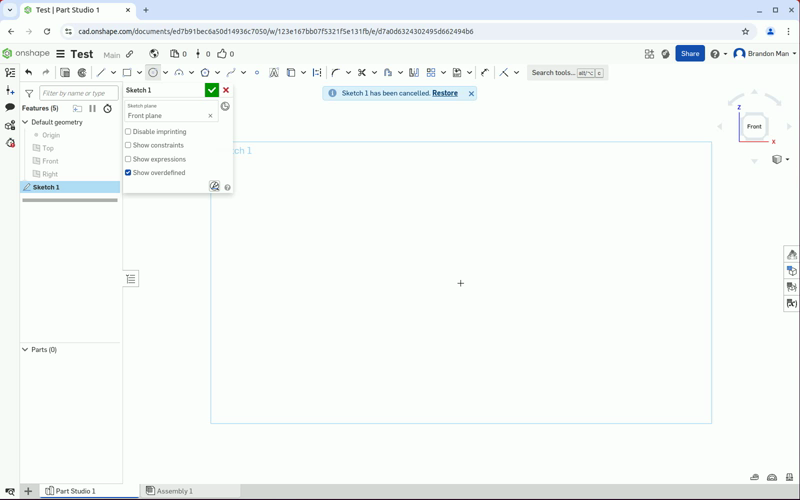
click(460, 282)
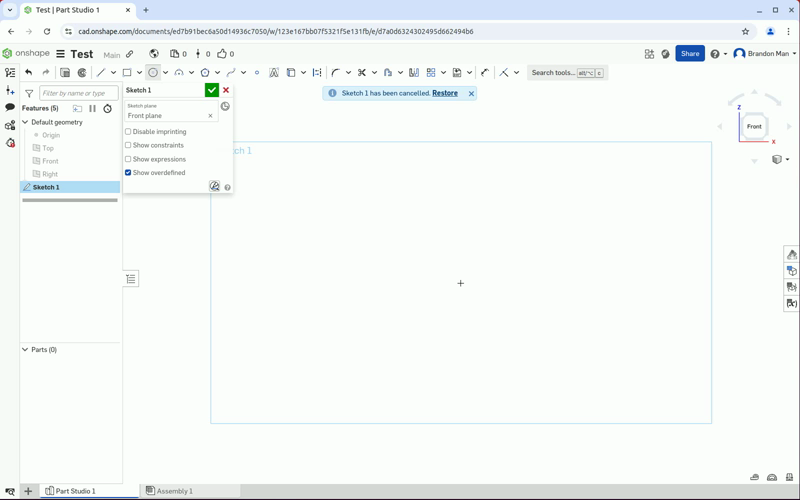
key_up(shift)
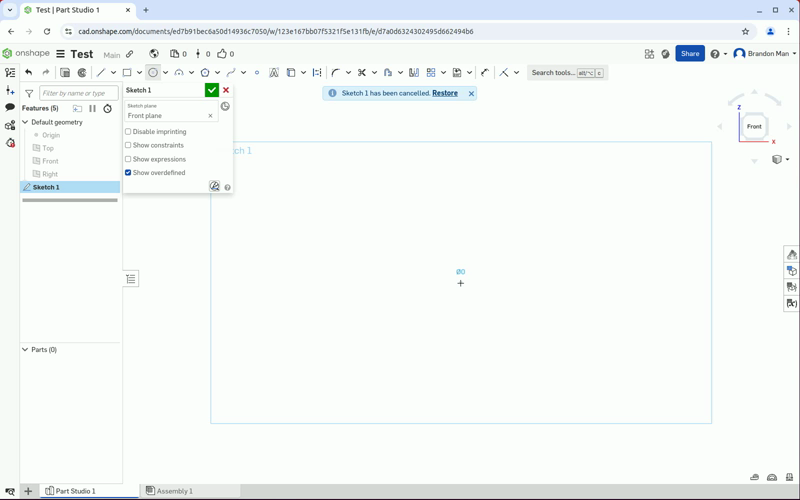
mouse_move(468, 282)
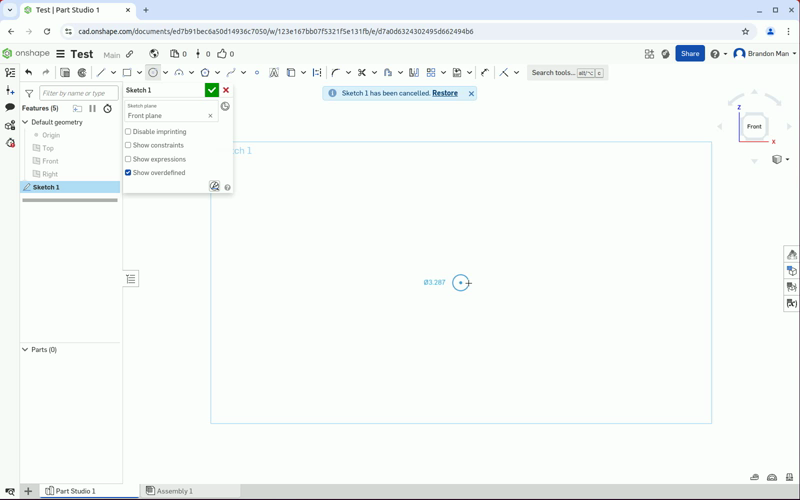
click(468, 282)
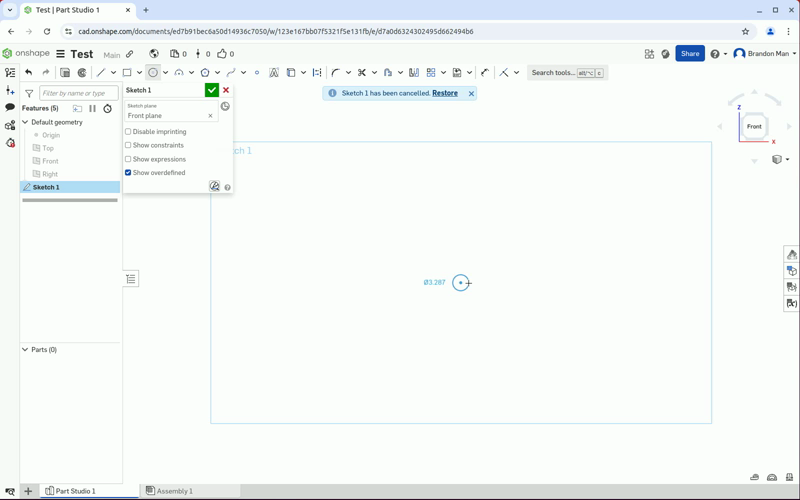
key(esc)
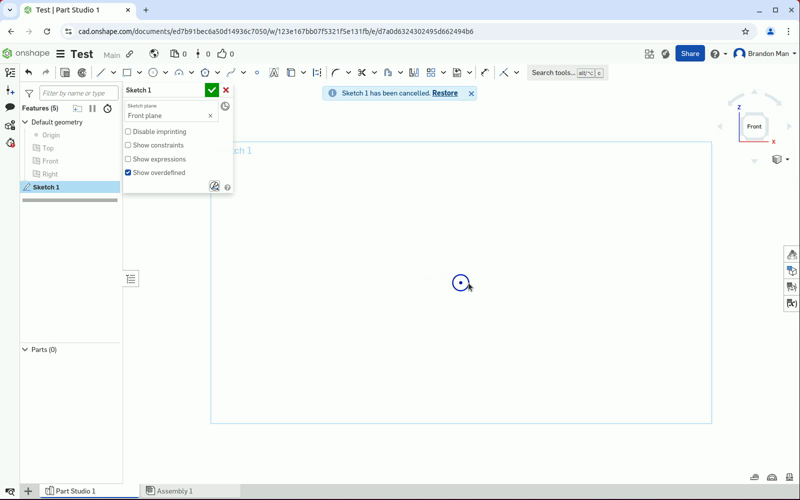
key(c)
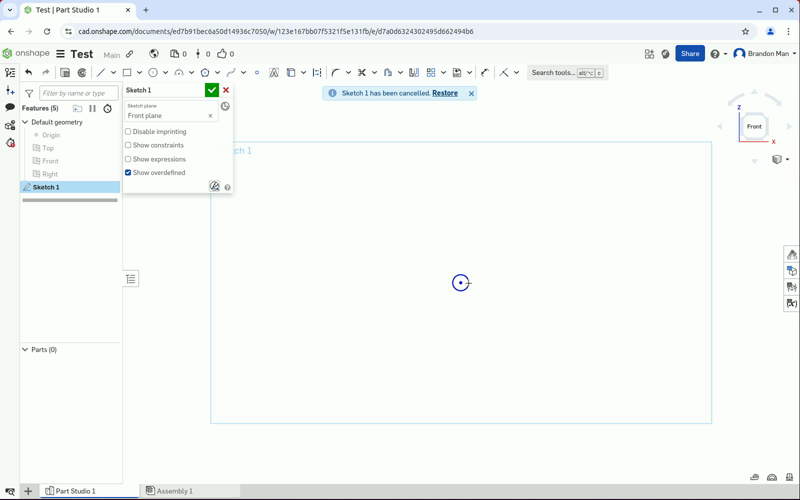
key_down(shift)
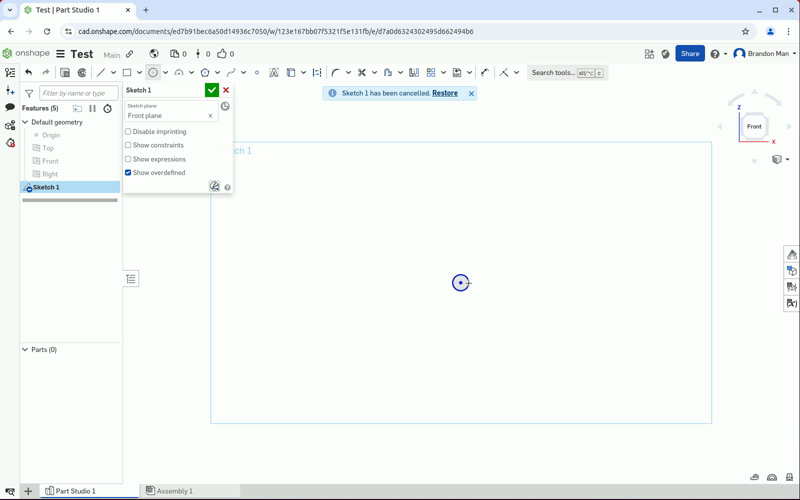
mouse_move(460, 282)
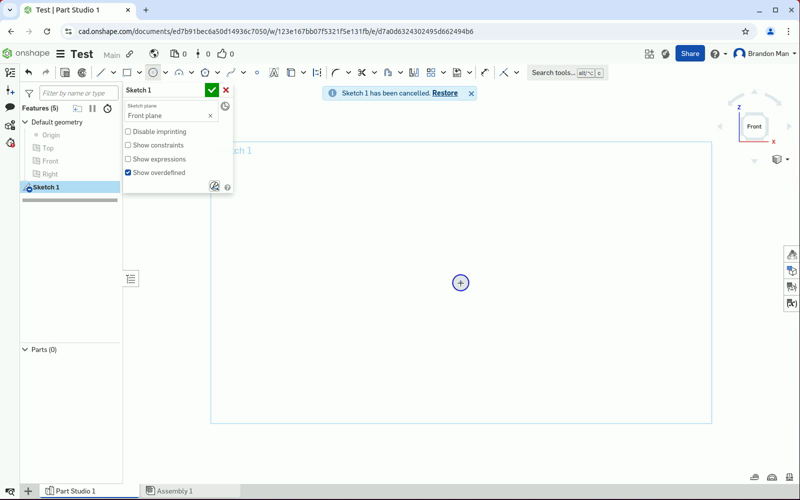
click(460, 282)
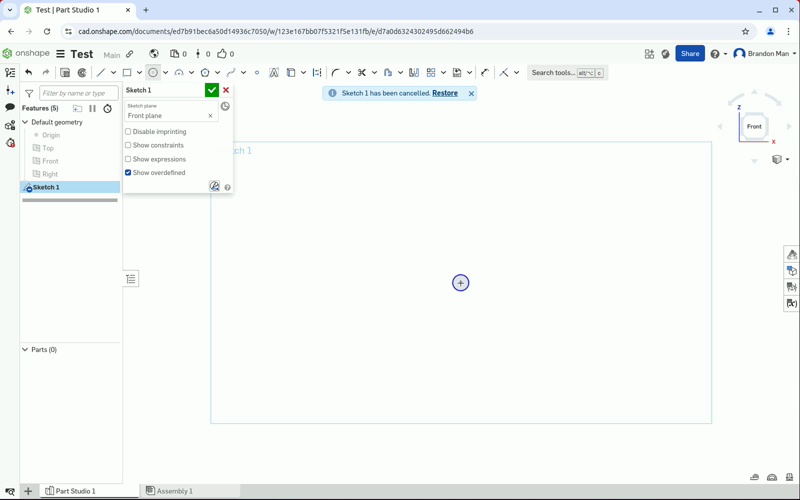
key_up(shift)
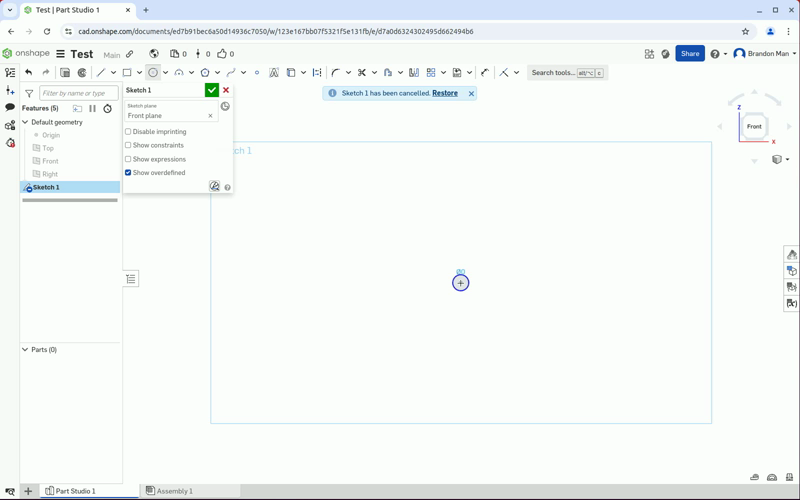
mouse_move(463, 282)
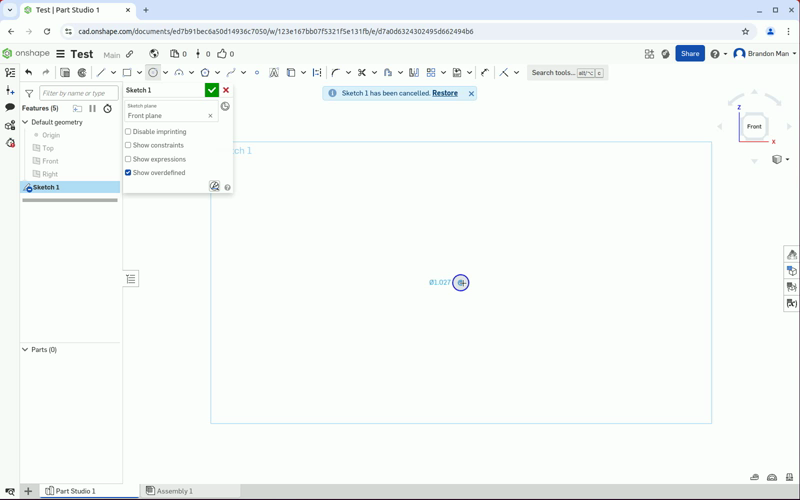
scroll(6)
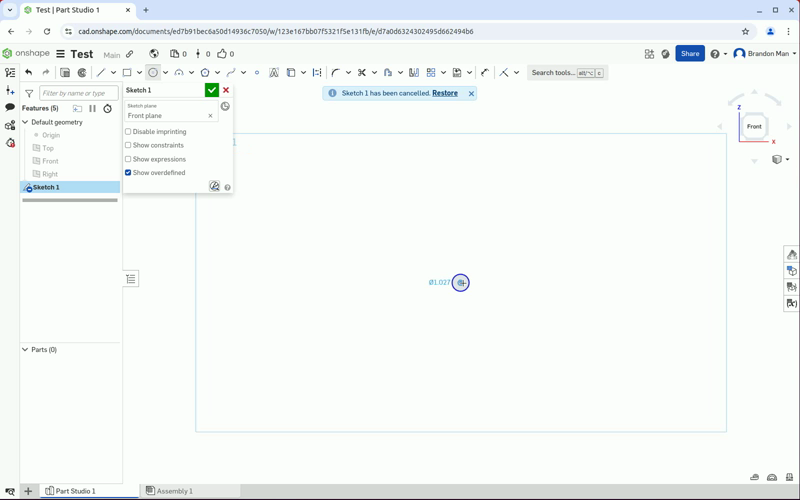
scroll(6)
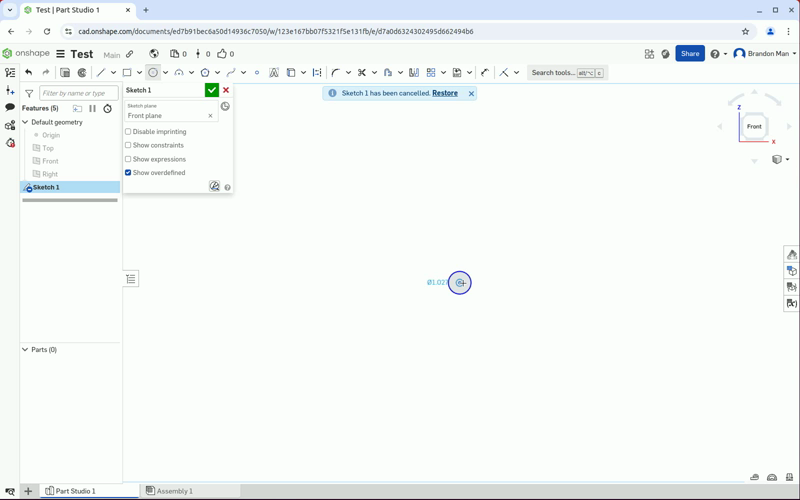
scroll(6)
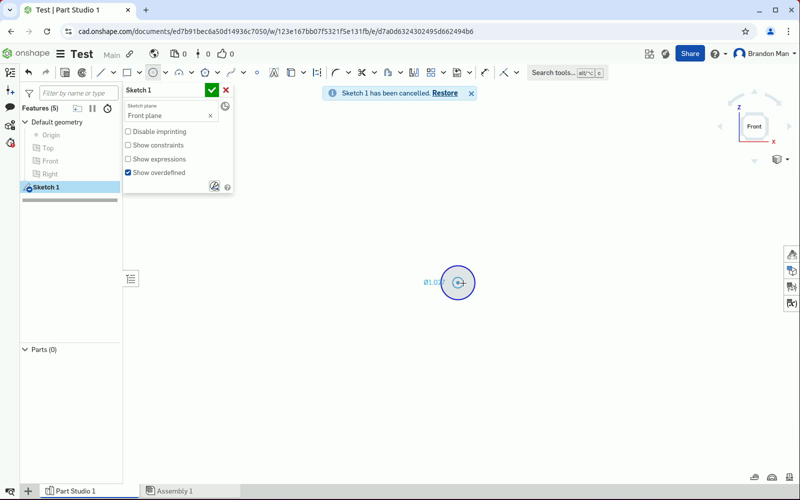
scroll(6)
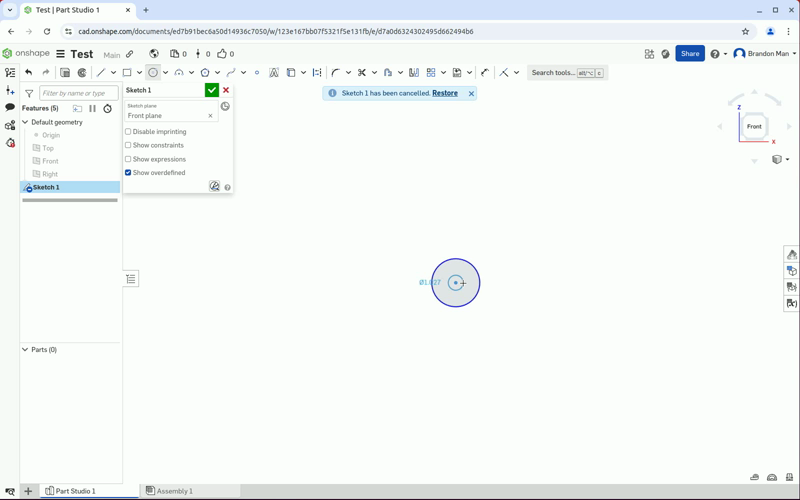
scroll(6)
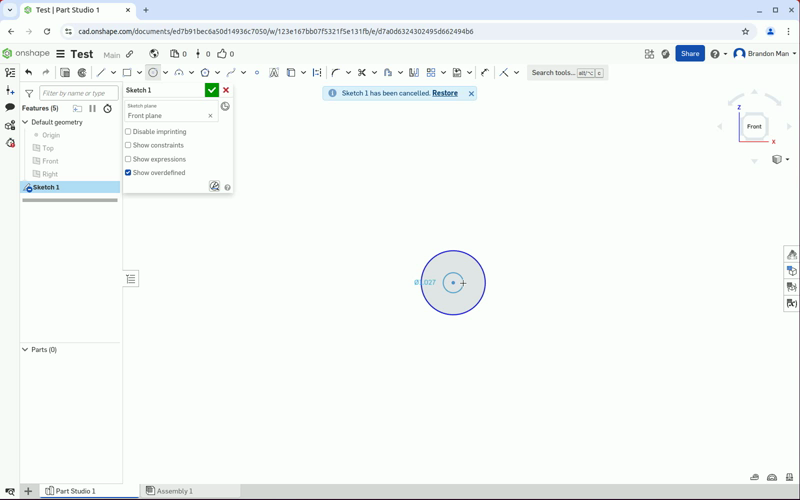
scroll(6)
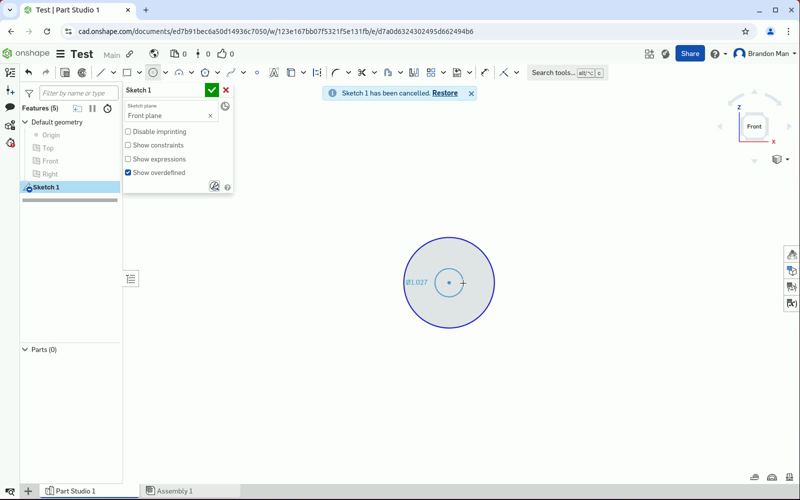
scroll(6)
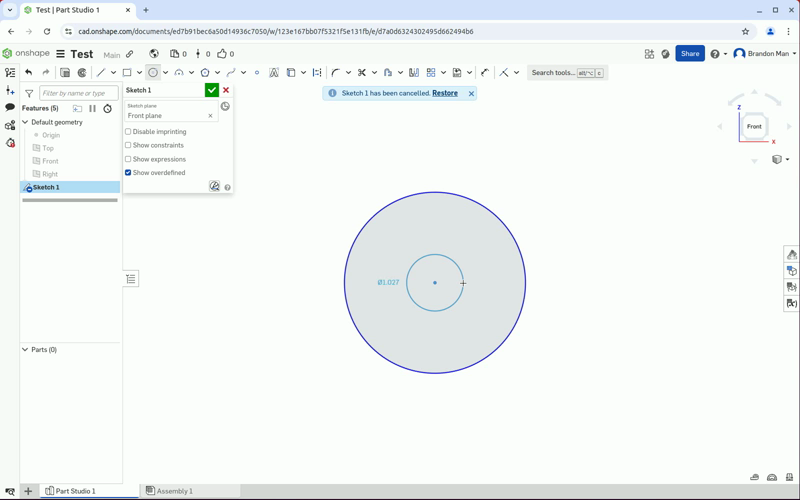
click(463, 282)
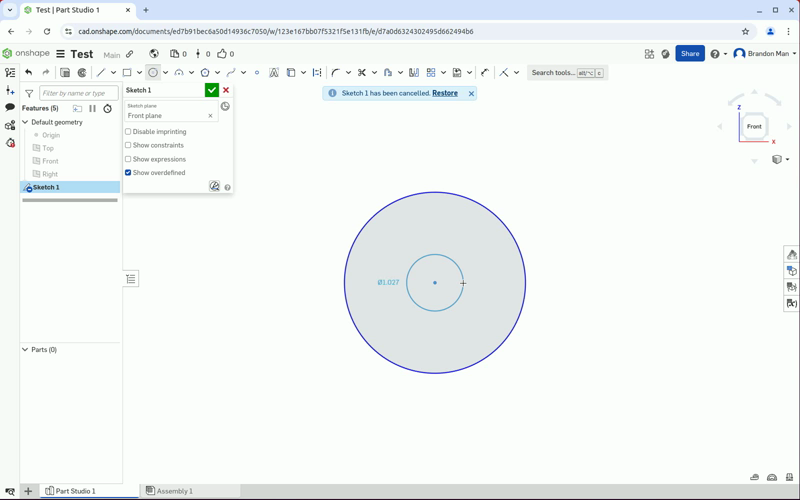
scroll(-6)
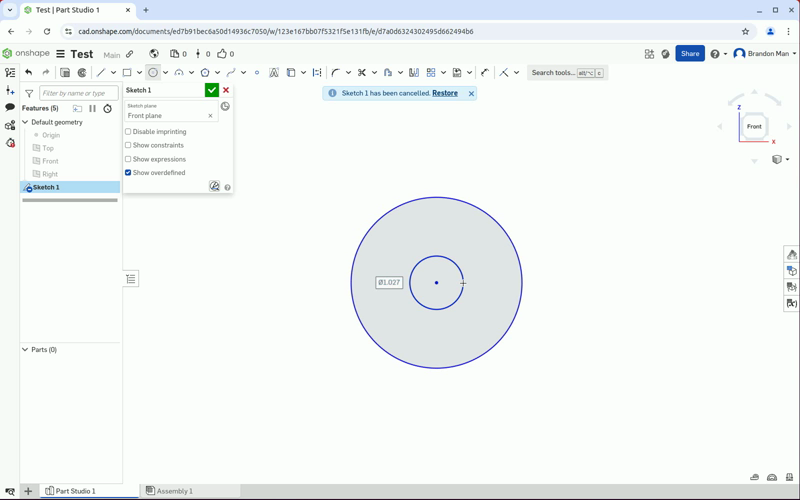
scroll(-6)
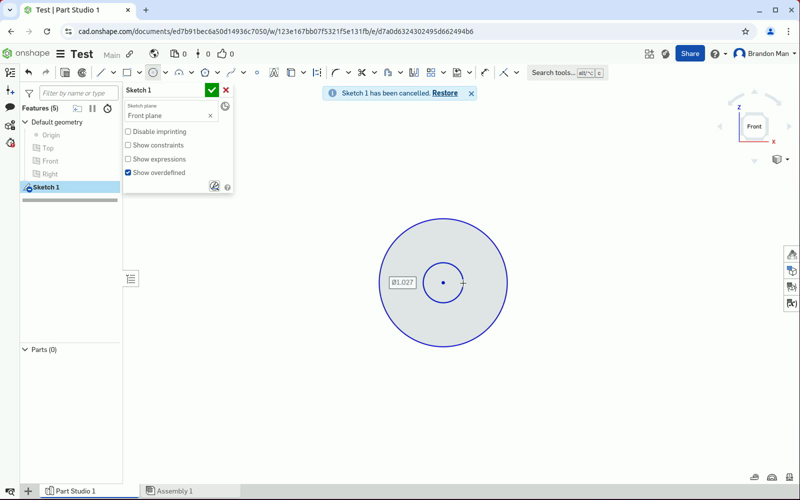
scroll(-6)
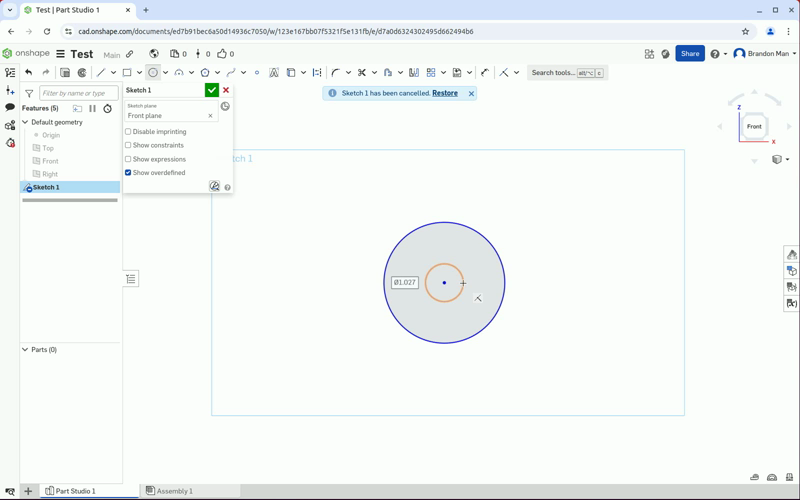
scroll(-6)
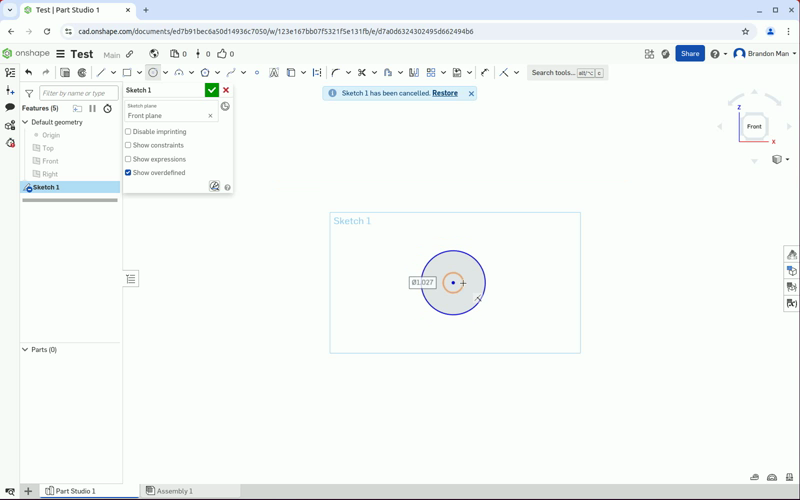
scroll(-6)
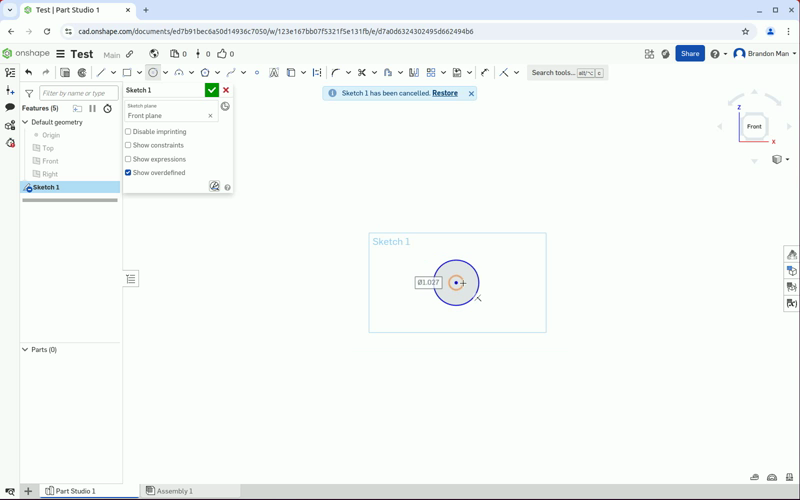
scroll(-6)
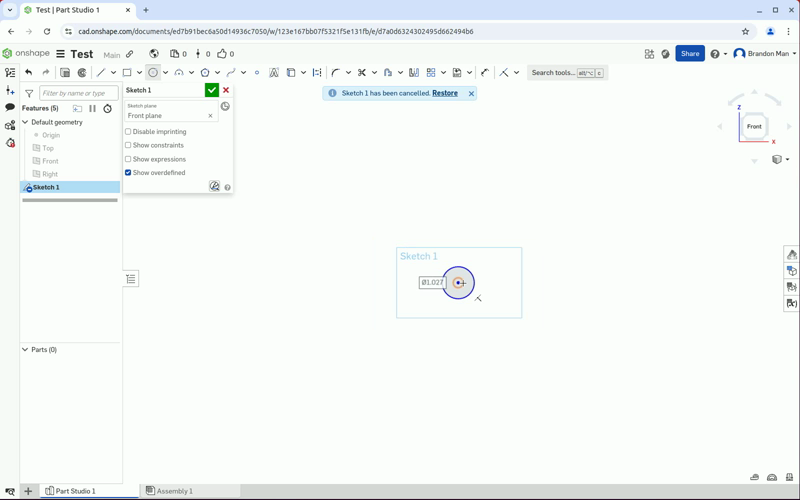
scroll(-6)
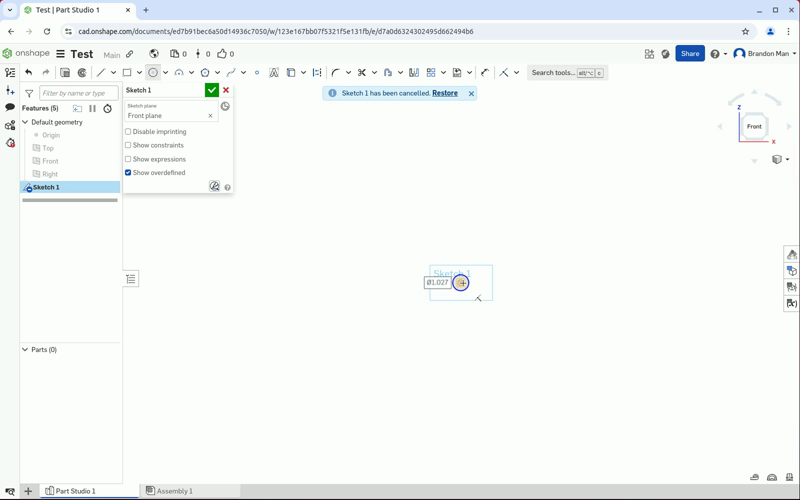
key(esc)
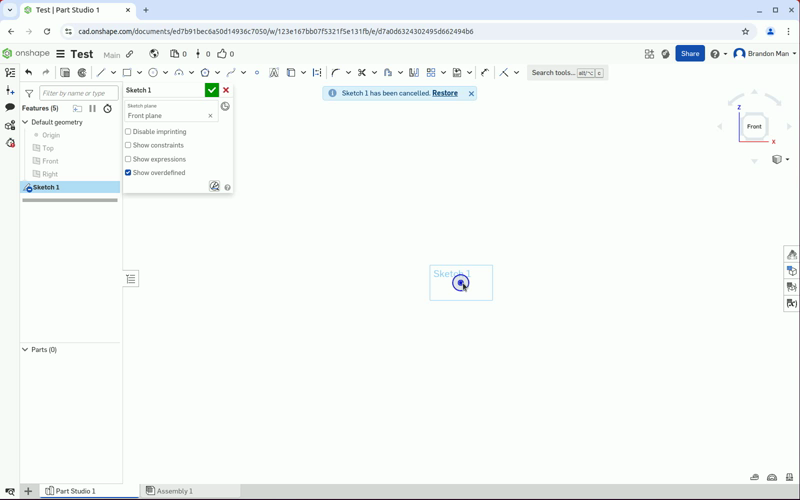
mouse_move(467, 287)
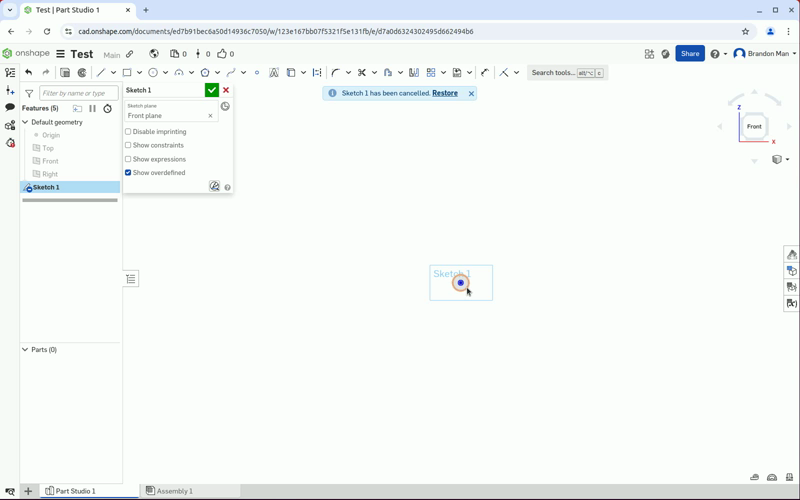
scroll(6)
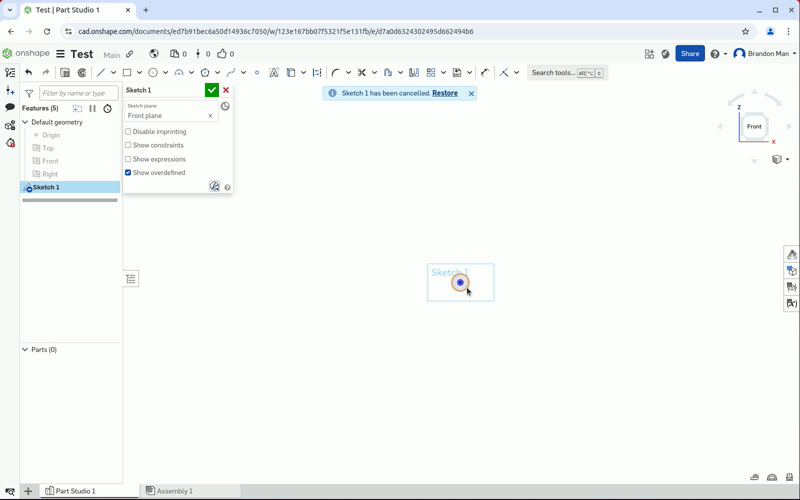
scroll(6)
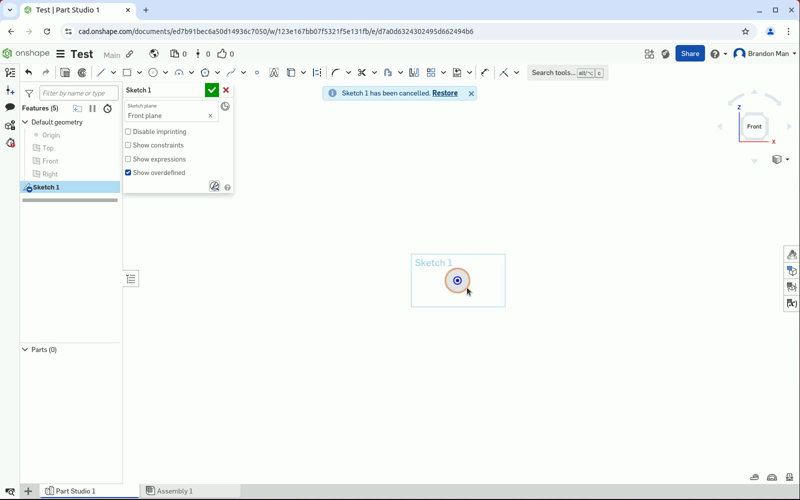
scroll(6)
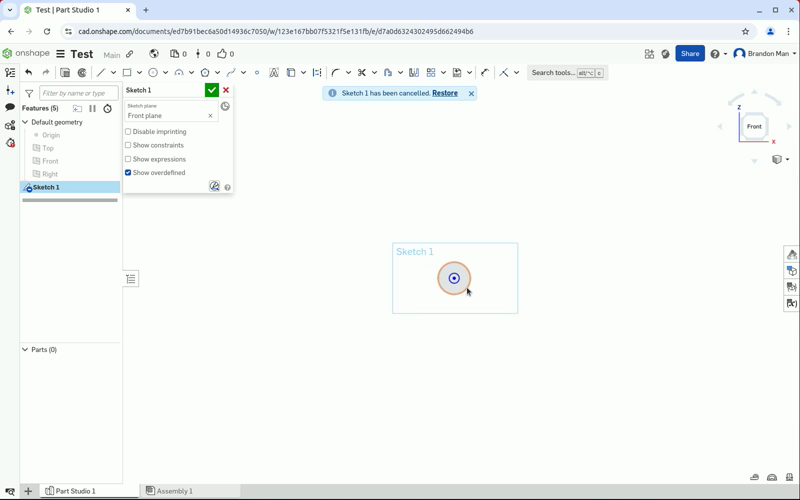
scroll(6)
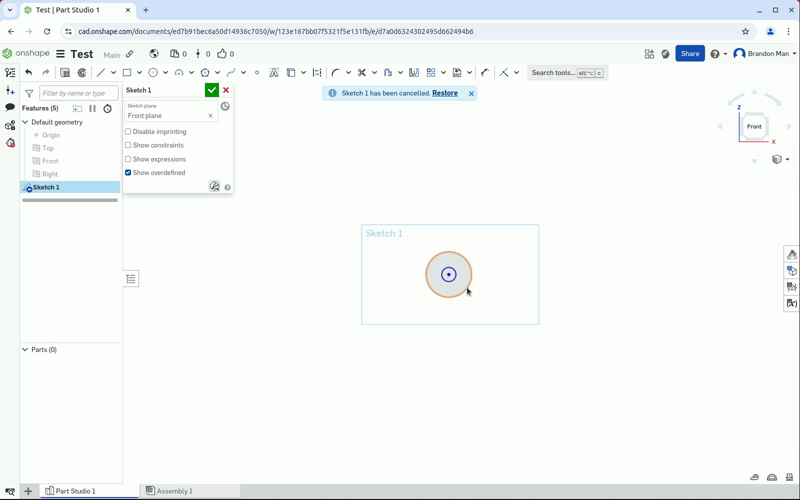
scroll(6)
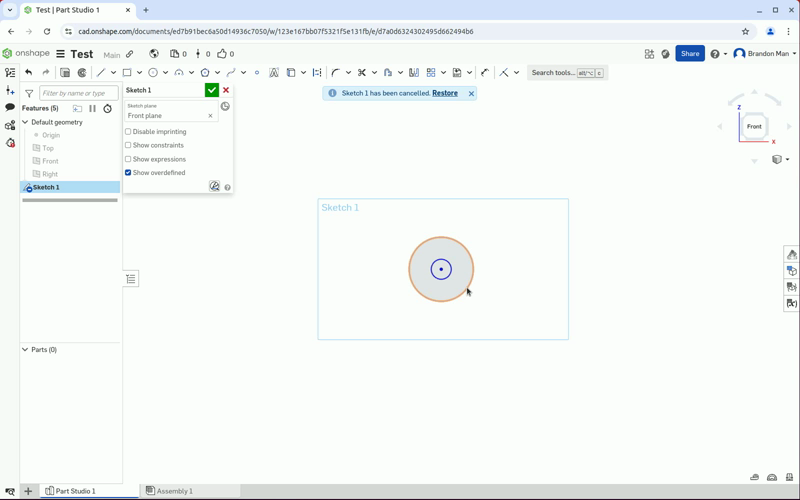
scroll(6)
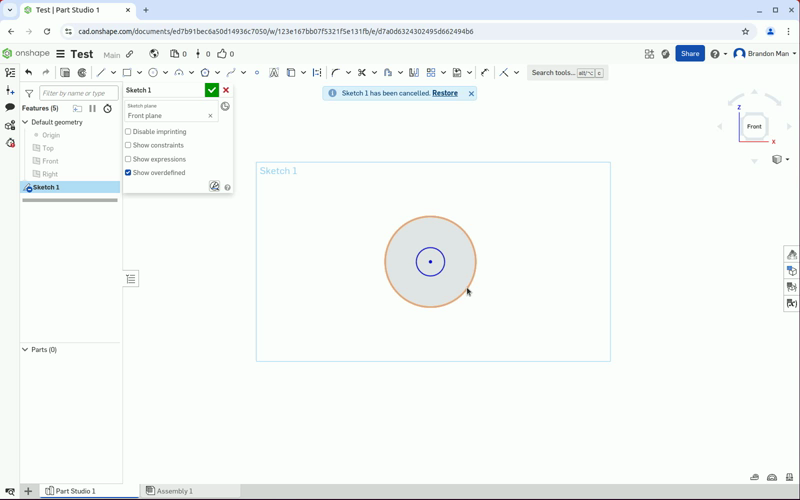
scroll(6)
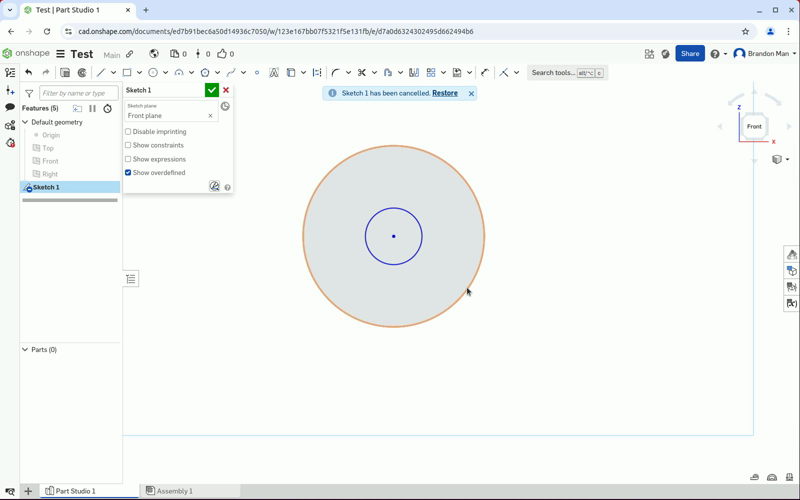
click(467, 287)
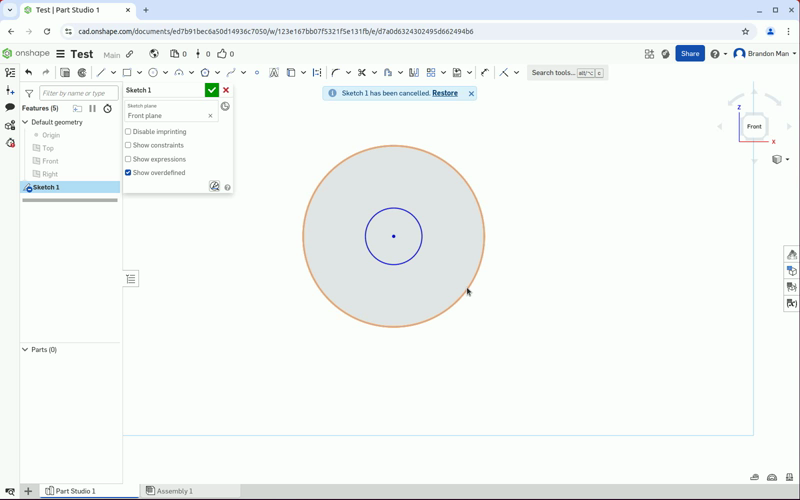
scroll(-6)
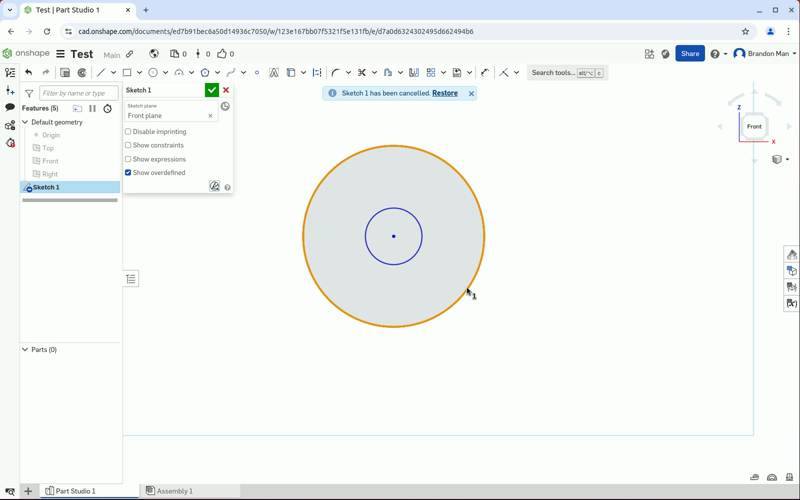
scroll(-6)
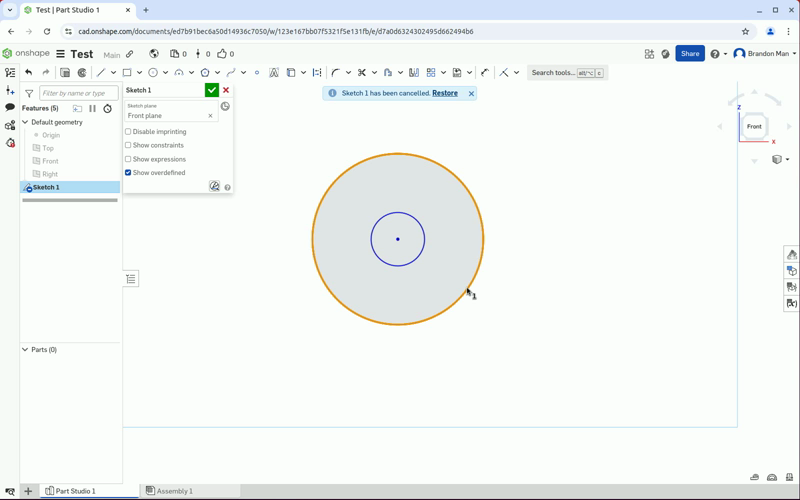
scroll(-6)
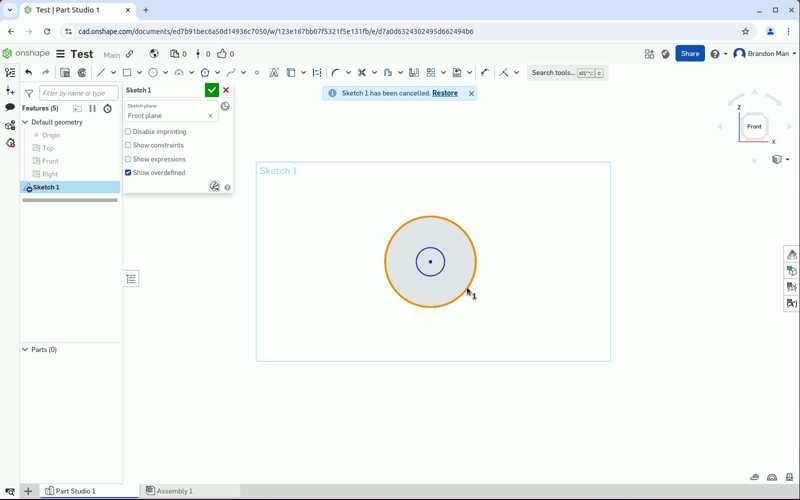
scroll(-6)
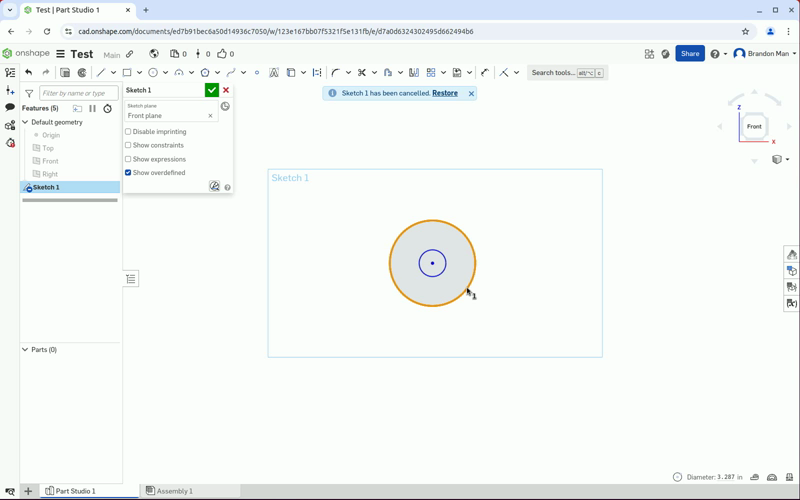
scroll(-6)
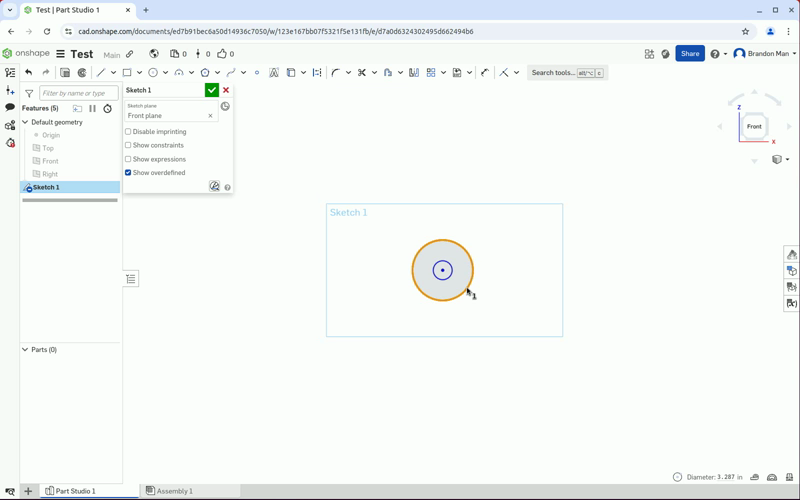
scroll(-6)
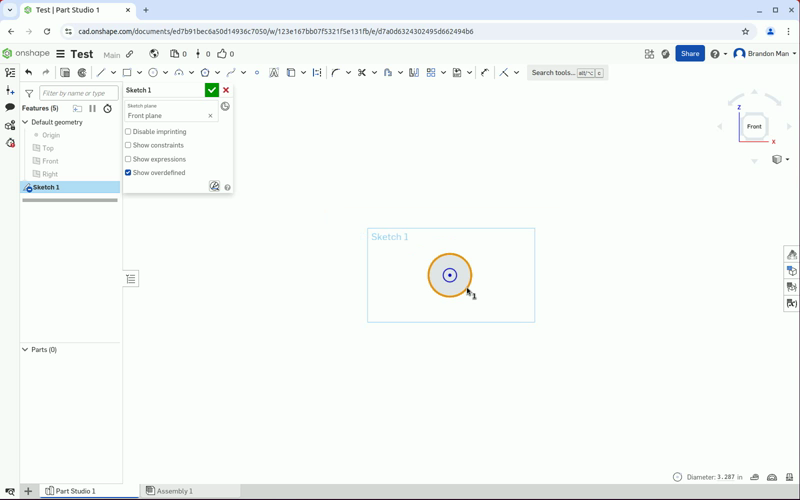
scroll(-6)
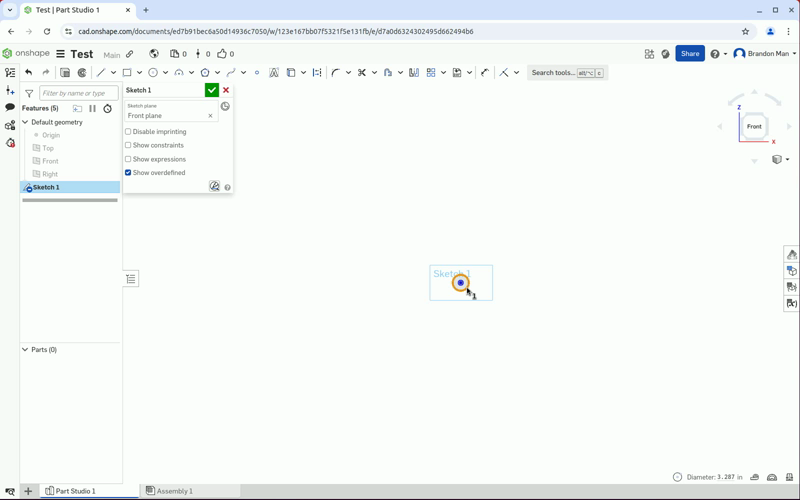
mouse_move(73, 352)
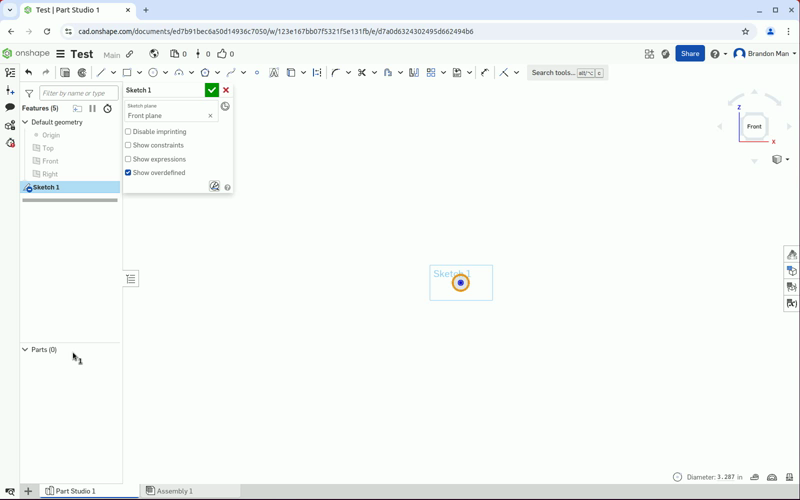
key(shift+y)
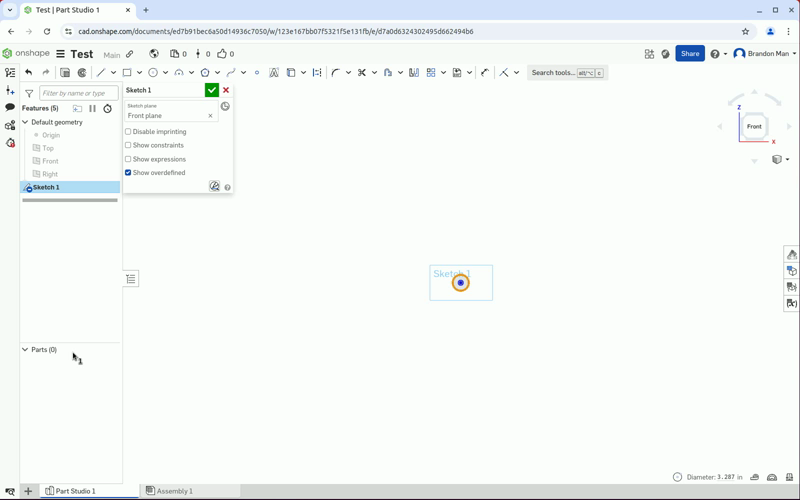
key(shift+e)
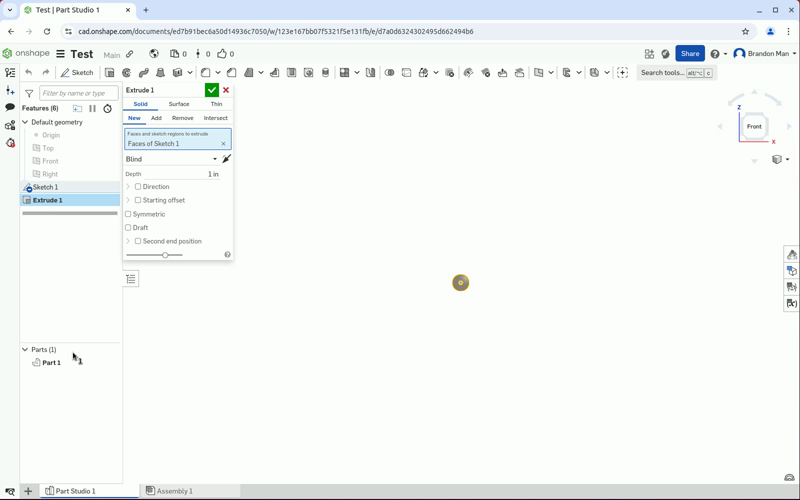
mouse_move(143, 106)
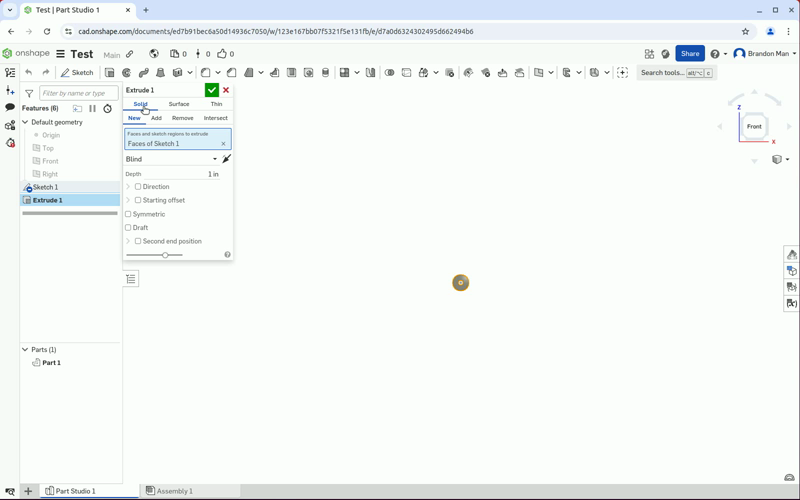
click(143, 106)
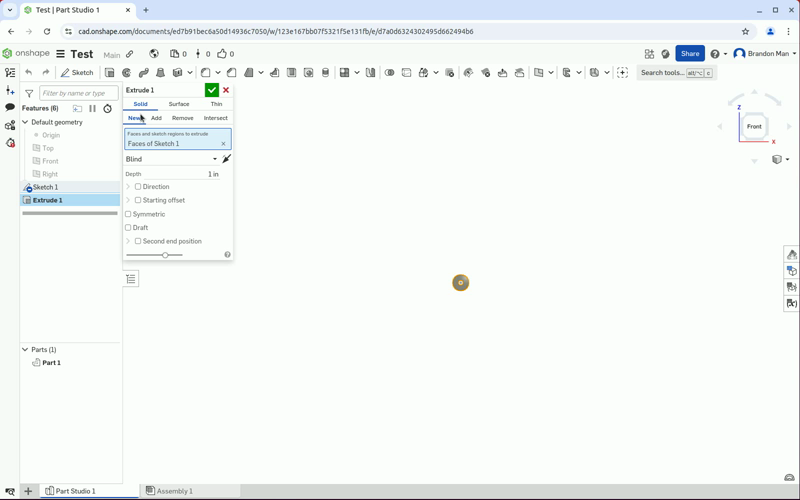
mouse_move(137, 120)
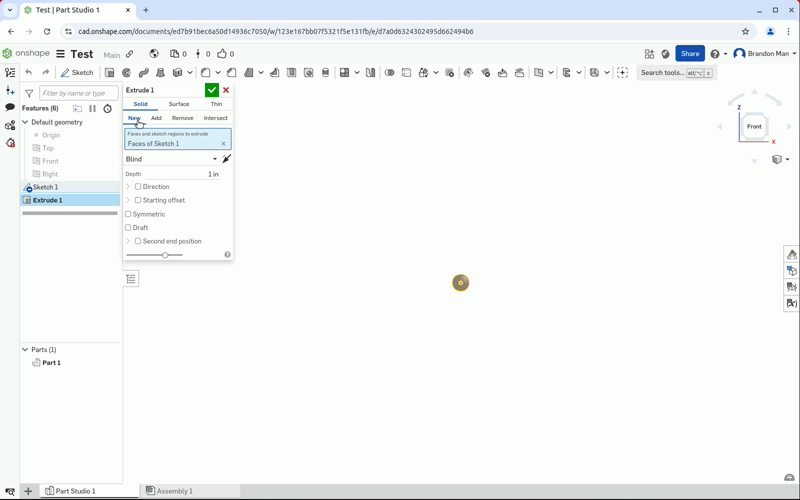
click(137, 120)
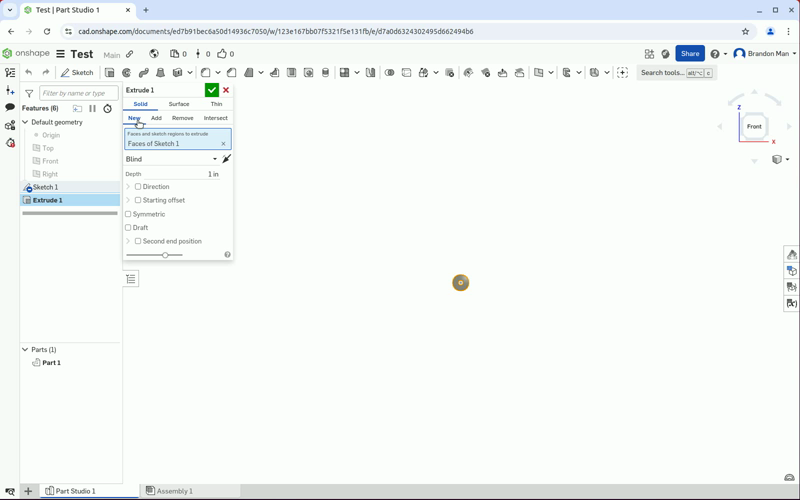
key(tab, 4)
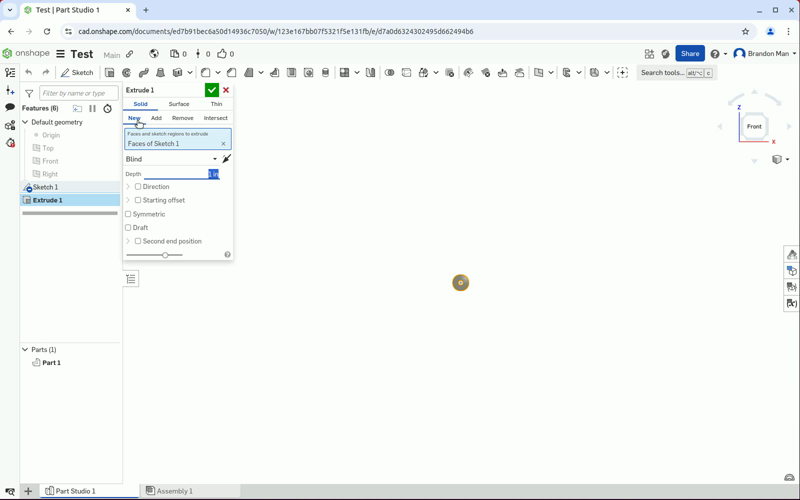
text(-15.405)
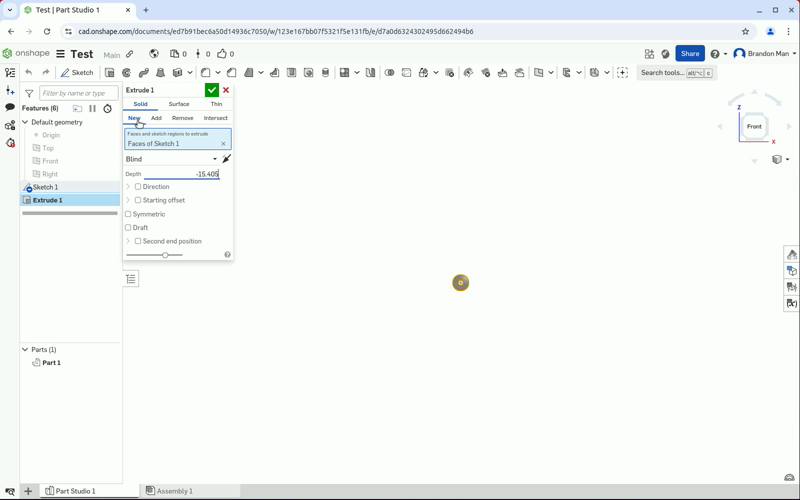
key(enter)
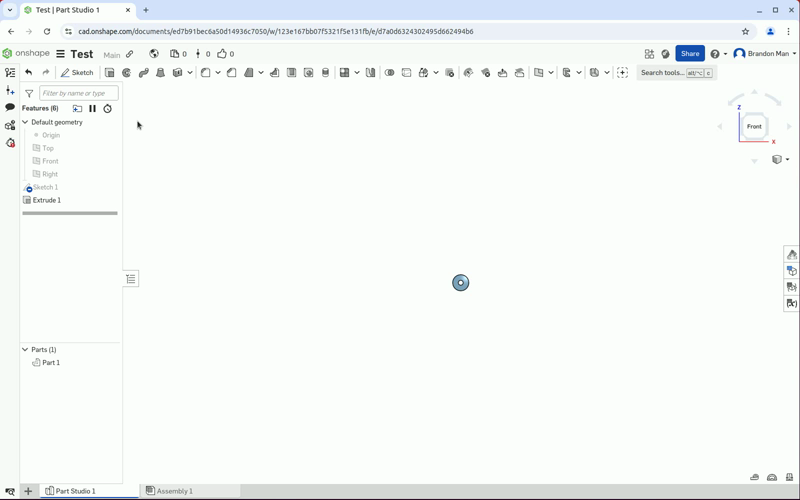
key(shift+h)
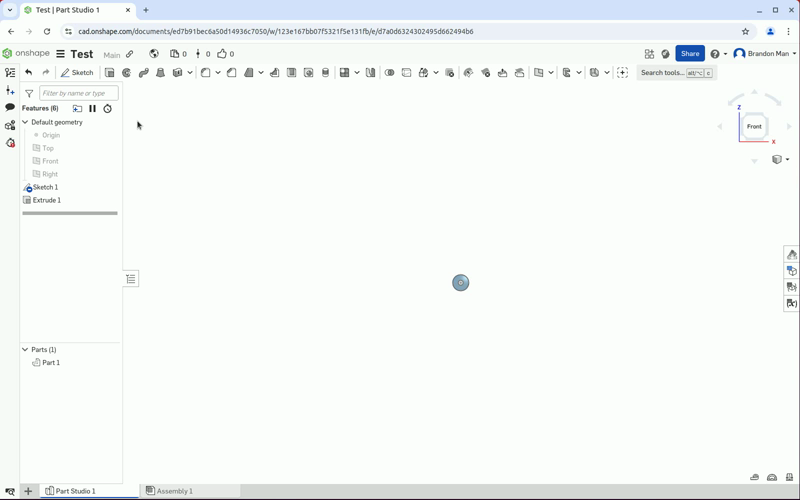
key(shift+h)
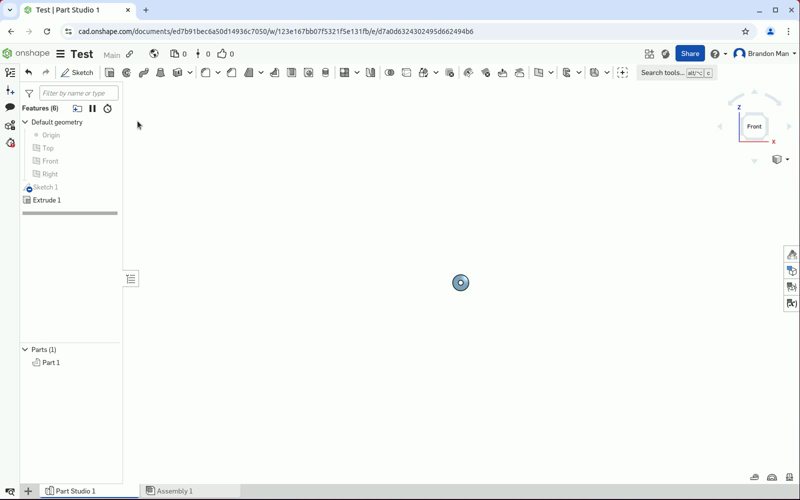
mouse_move(73, 189)
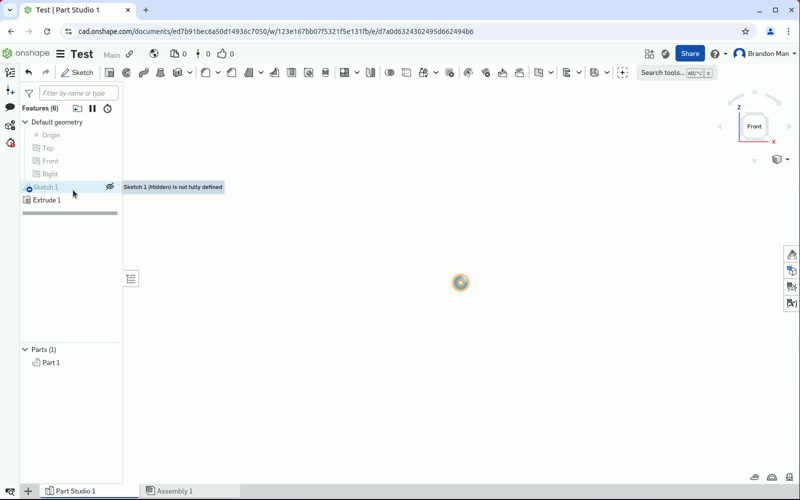
click(73, 189)
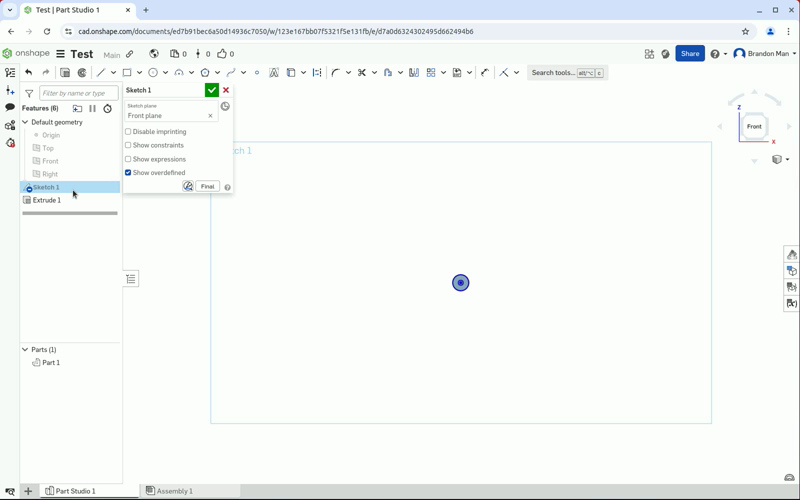
mouse_move(229, 92)
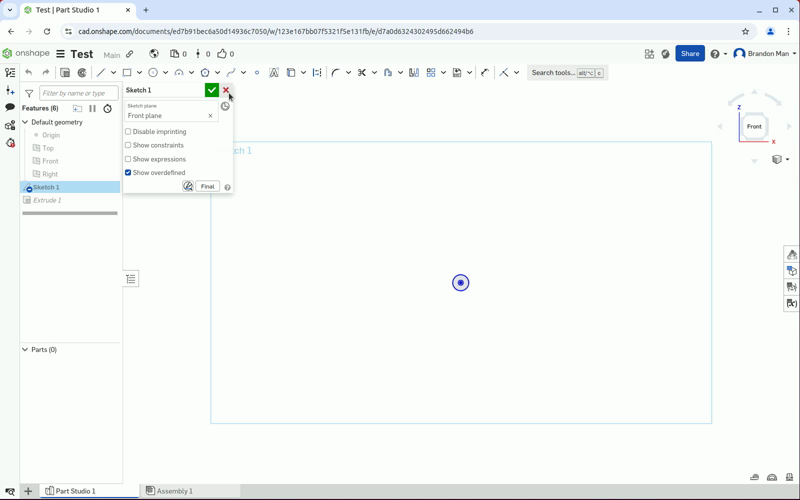
click(229, 92)
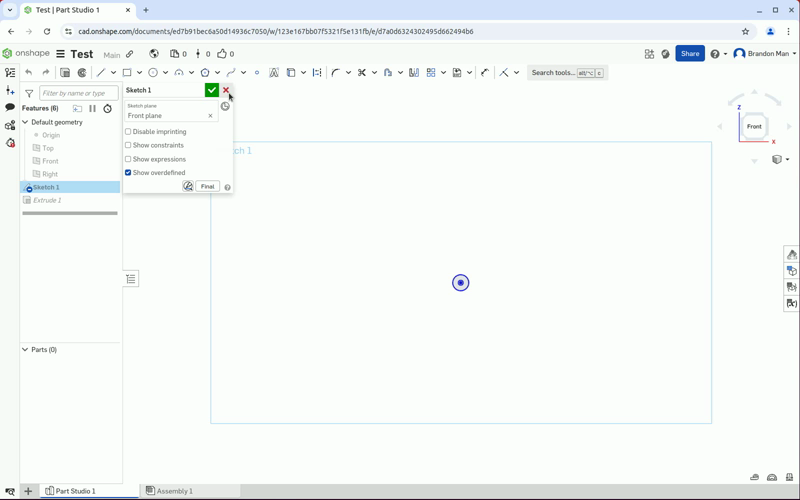
key(shift+s)
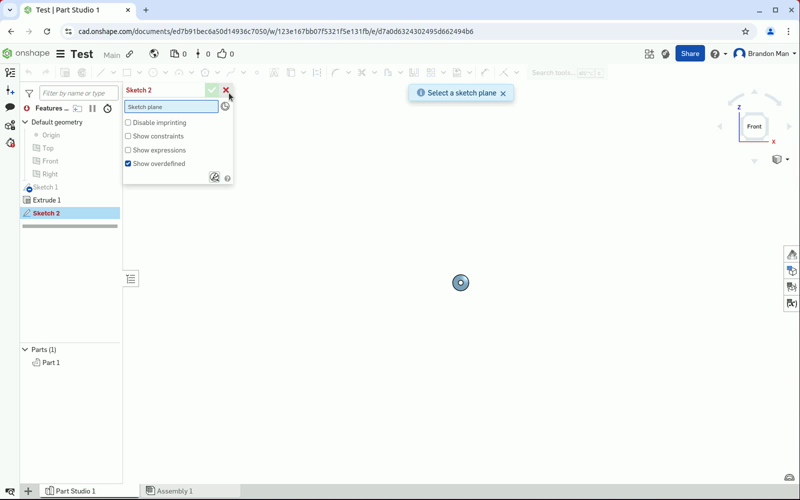
mouse_move(73, 163)
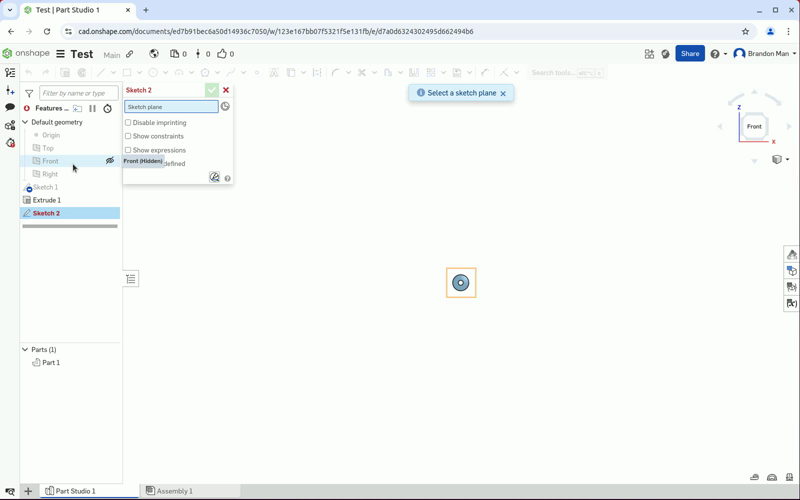
click(73, 163)
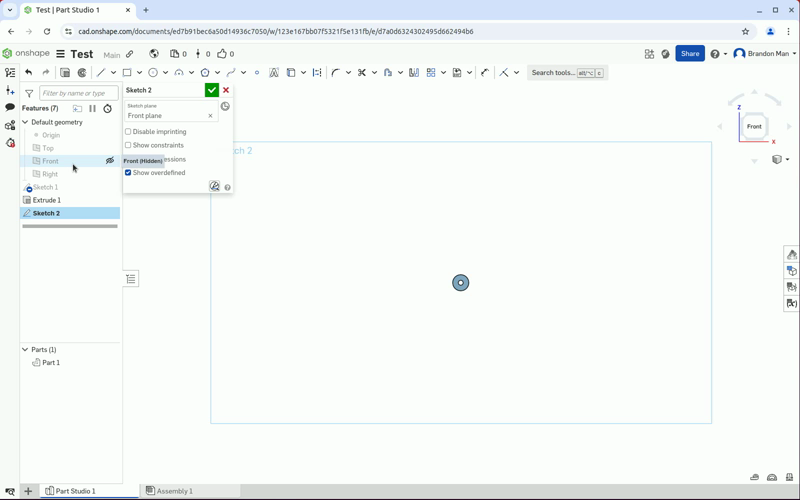
mouse_move(73, 352)
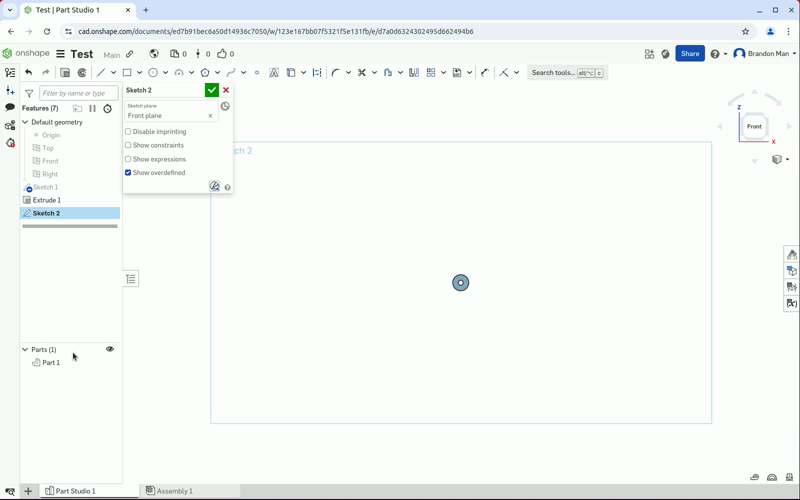
key(y)
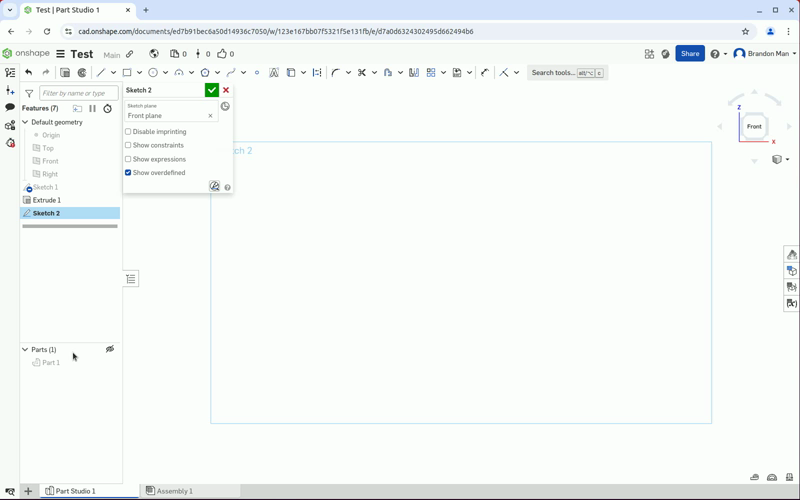
key(c)
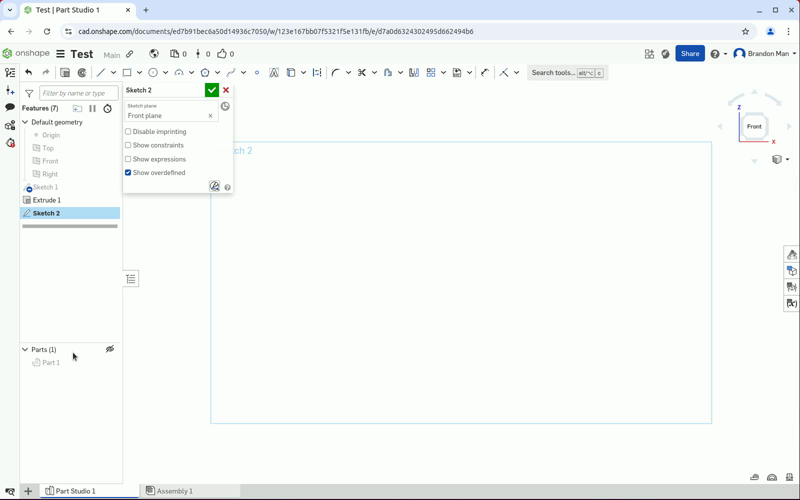
key_down(shift)
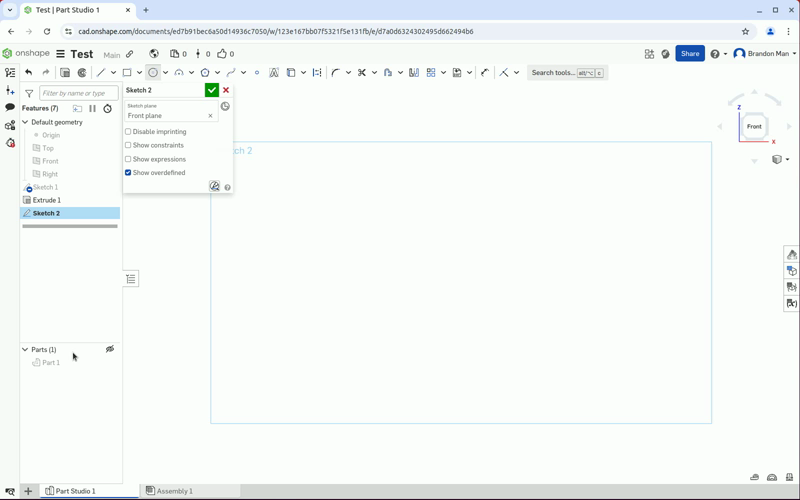
mouse_move(461, 282)
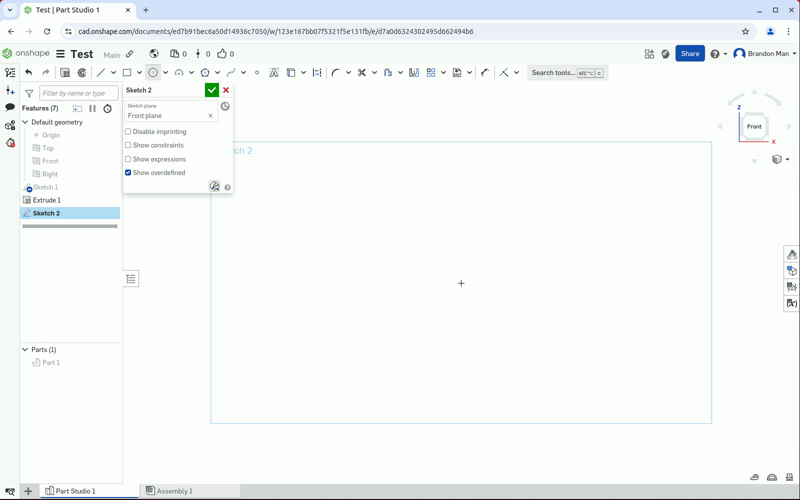
click(461, 282)
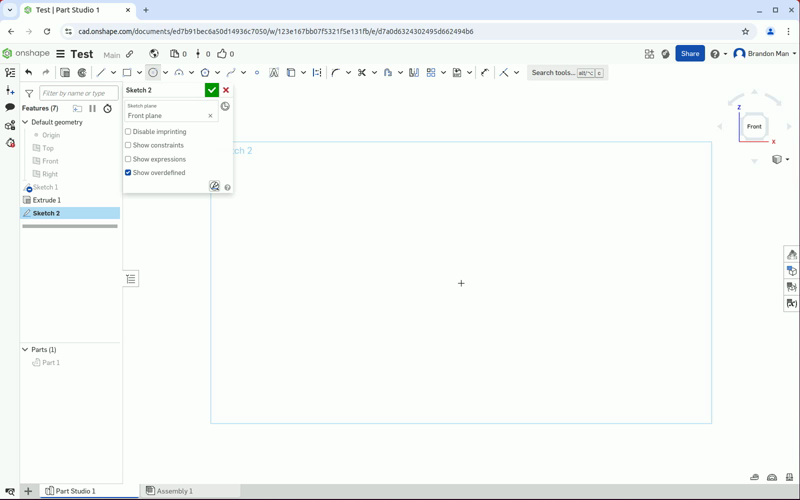
key_up(shift)
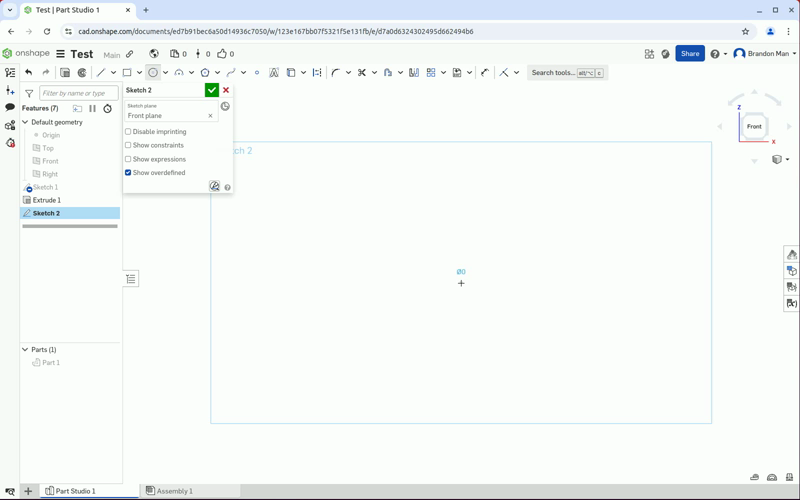
mouse_move(464, 282)
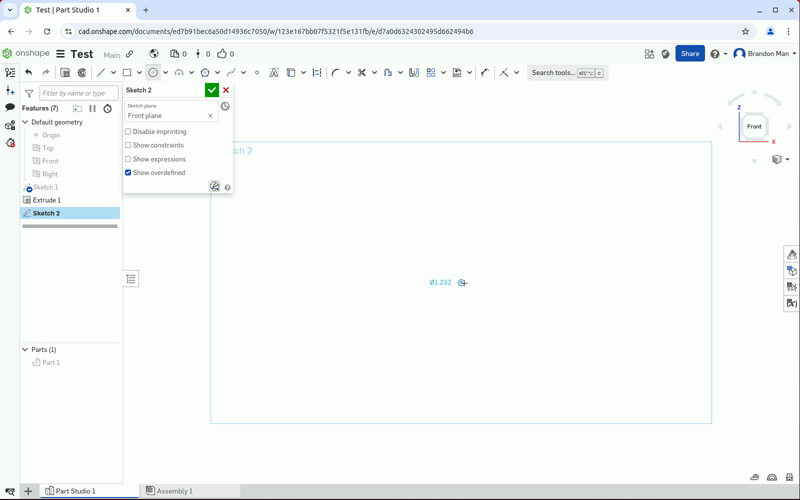
click(464, 282)
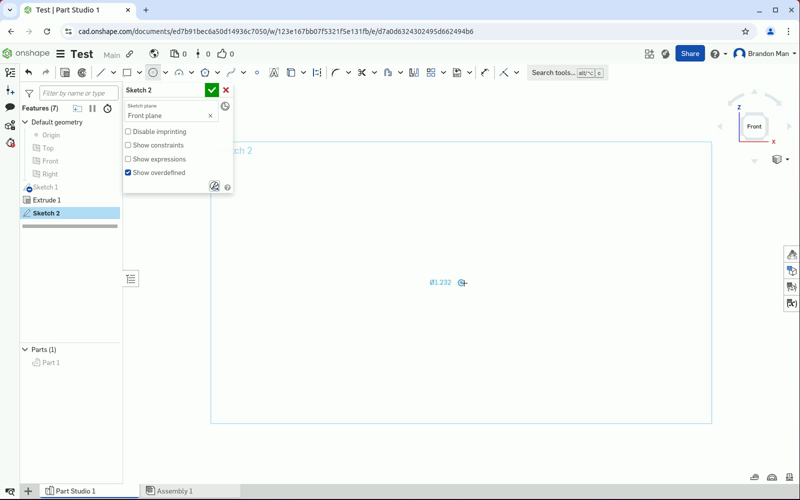
key(esc)
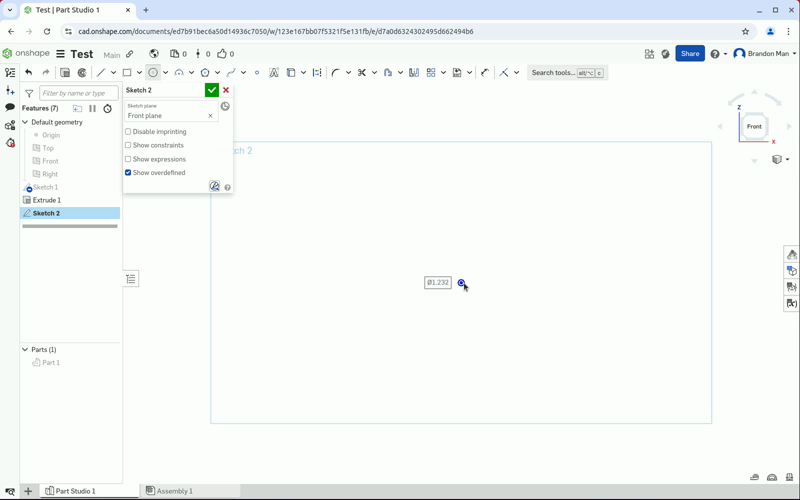
mouse_move(458, 283)
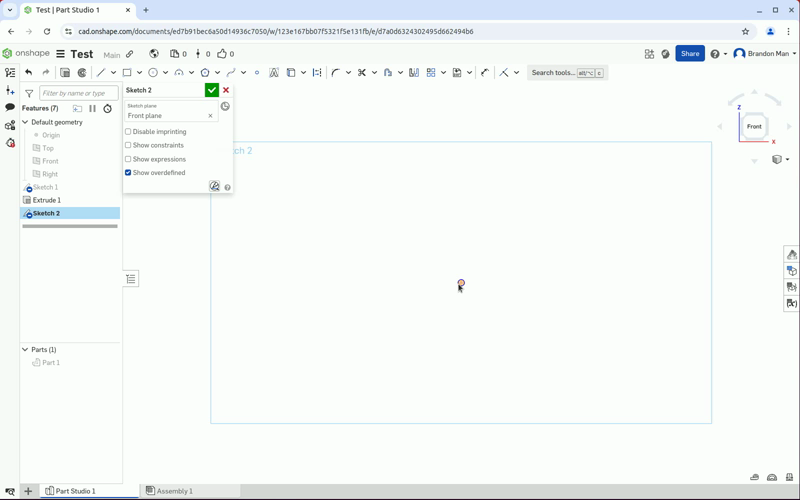
scroll(6)
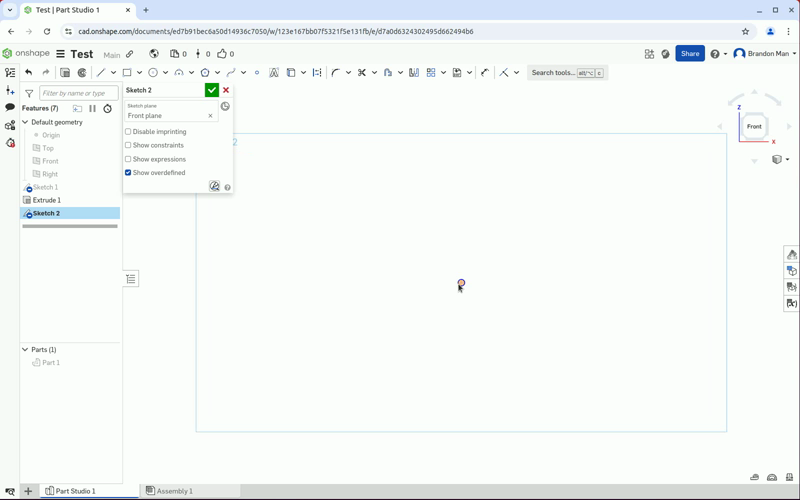
scroll(6)
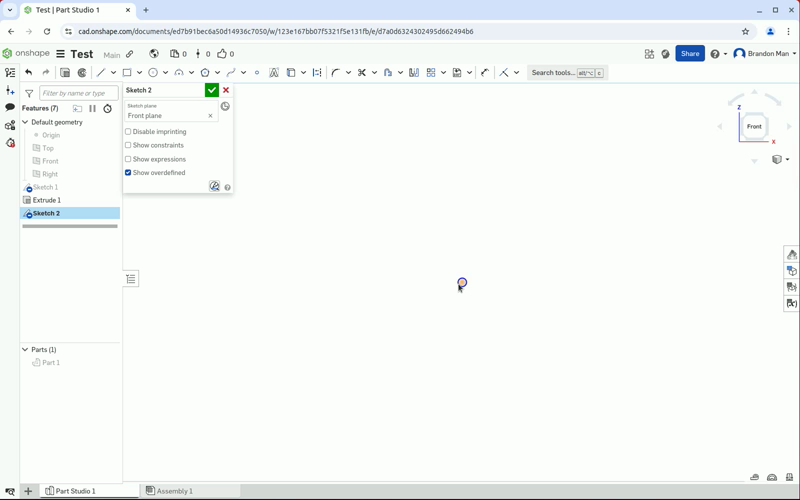
scroll(6)
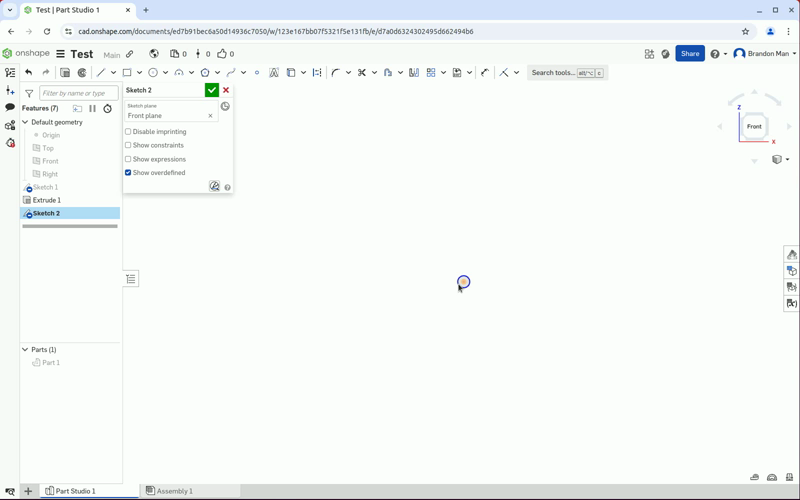
scroll(6)
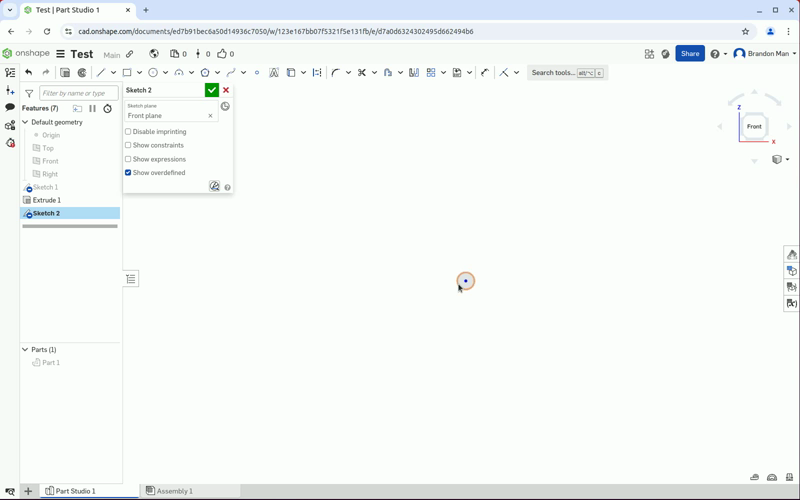
scroll(6)
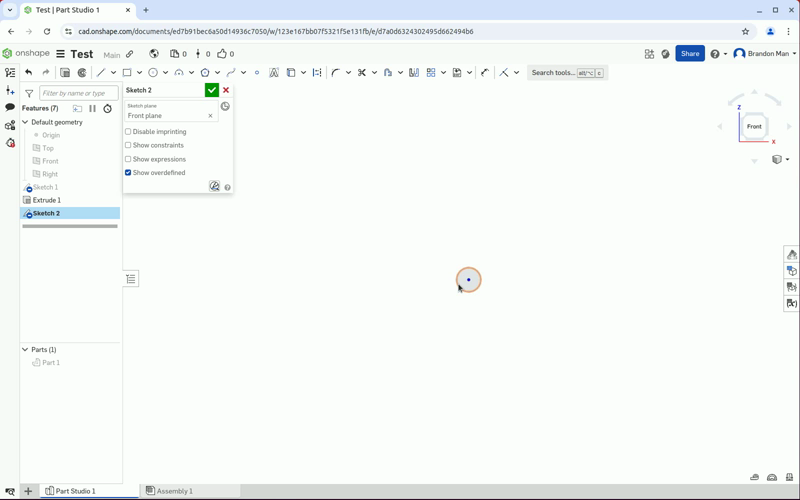
scroll(6)
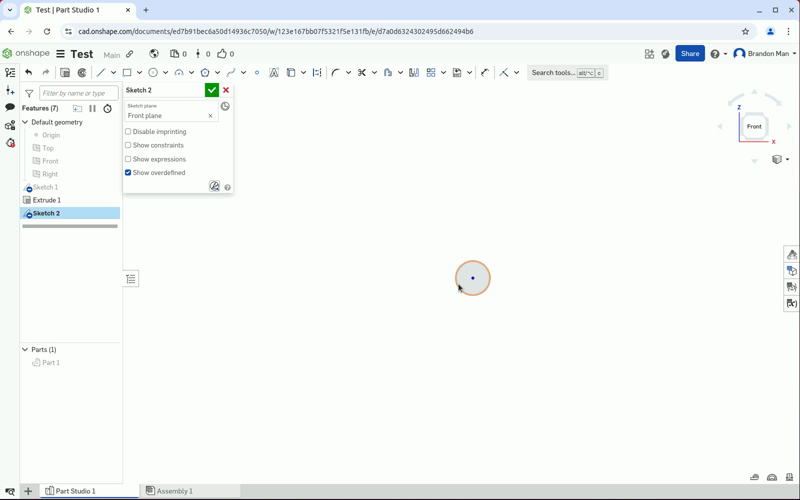
scroll(6)
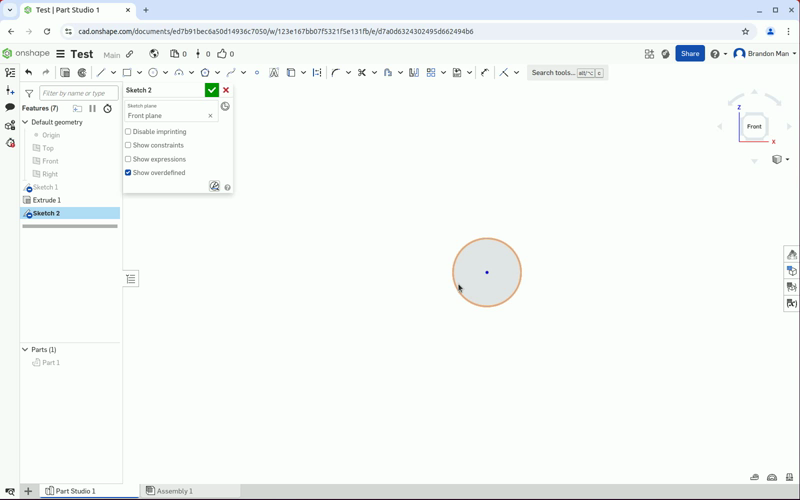
click(458, 283)
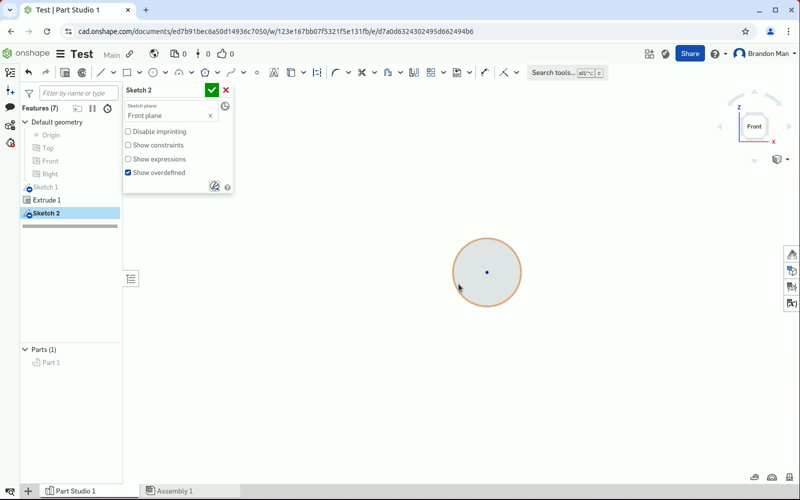
scroll(-6)
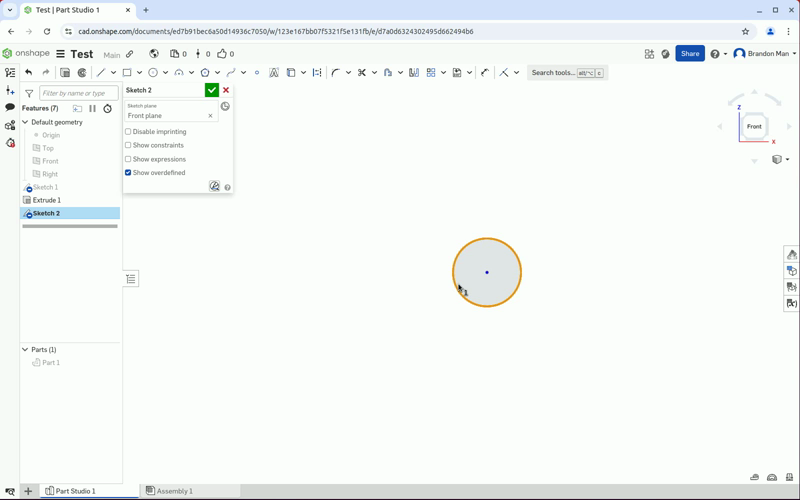
scroll(-6)
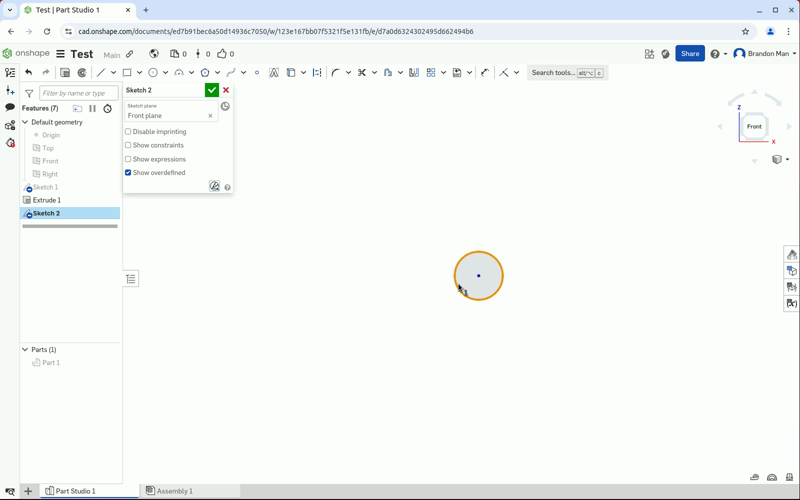
scroll(-6)
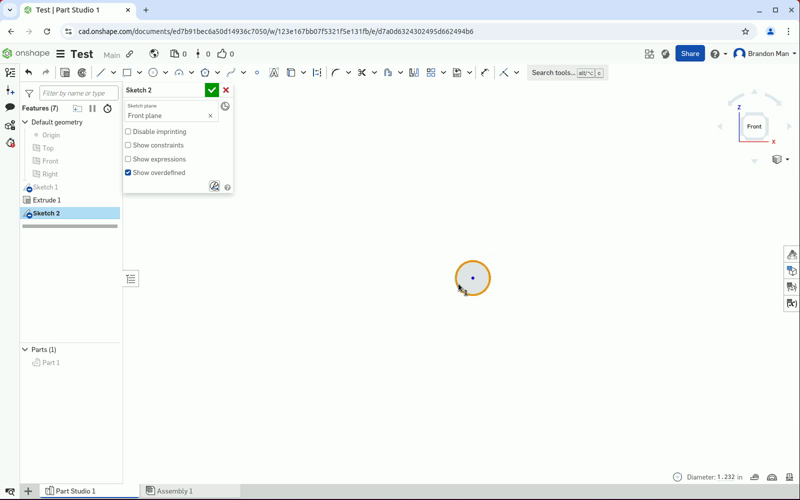
scroll(-6)
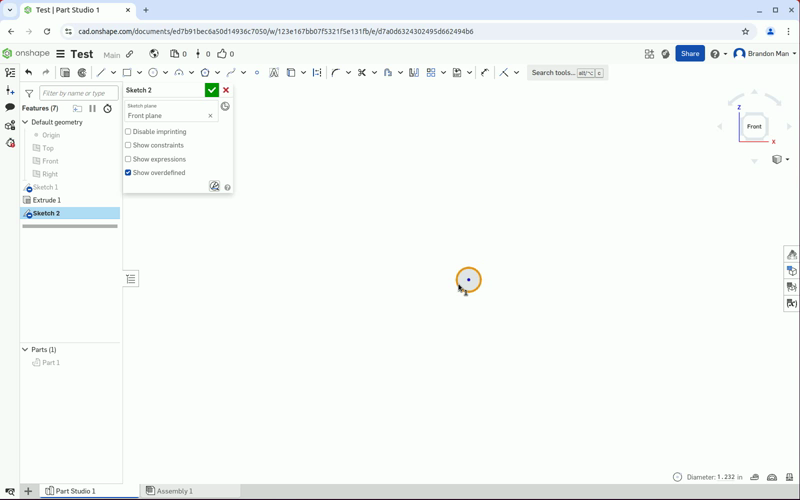
scroll(-6)
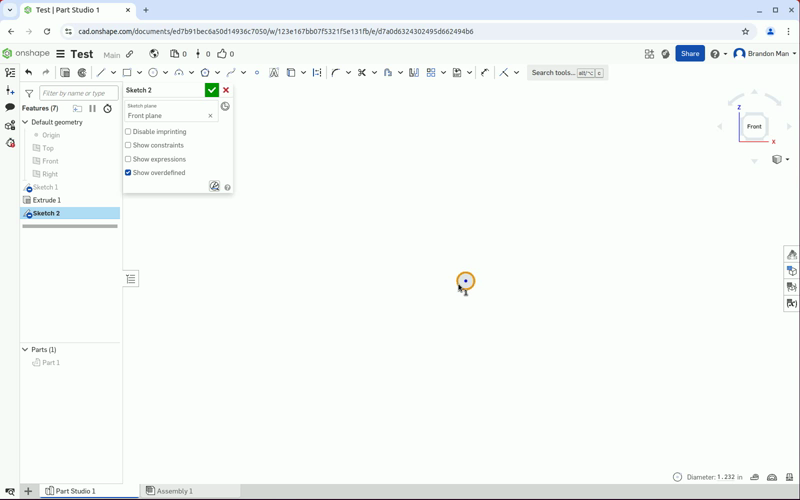
scroll(-6)
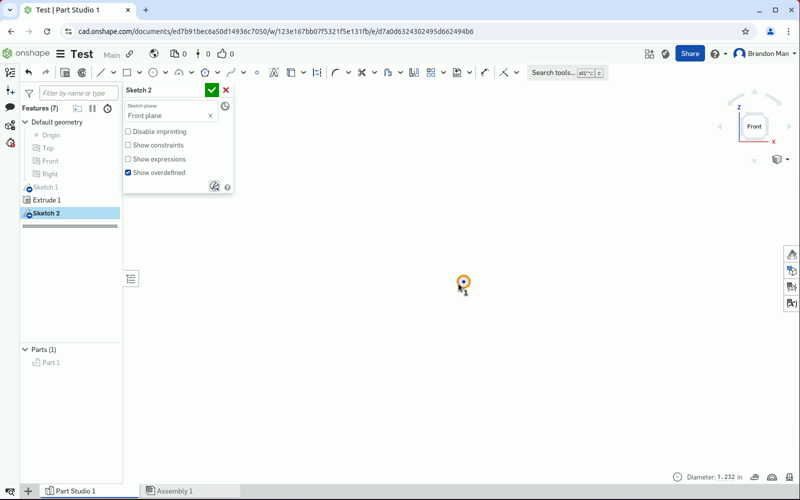
scroll(-6)
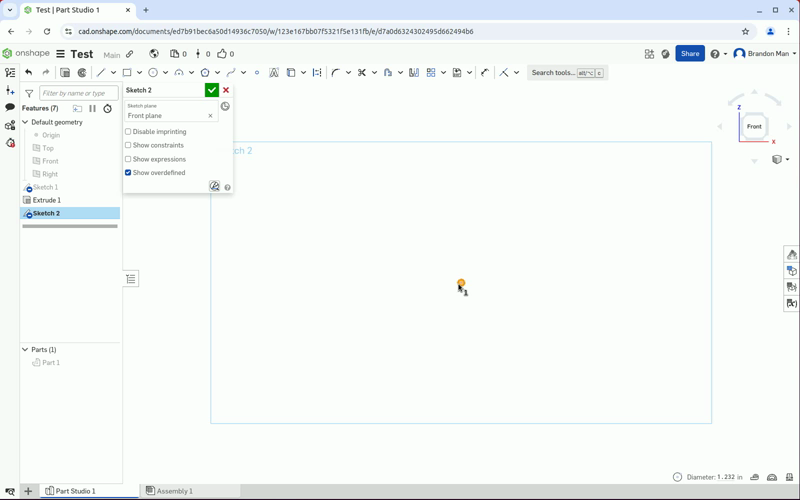
mouse_move(73, 352)
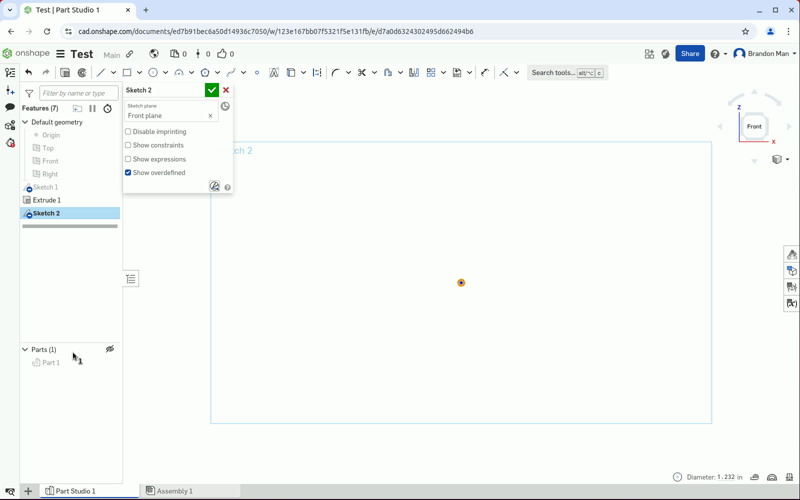
key(shift+y)
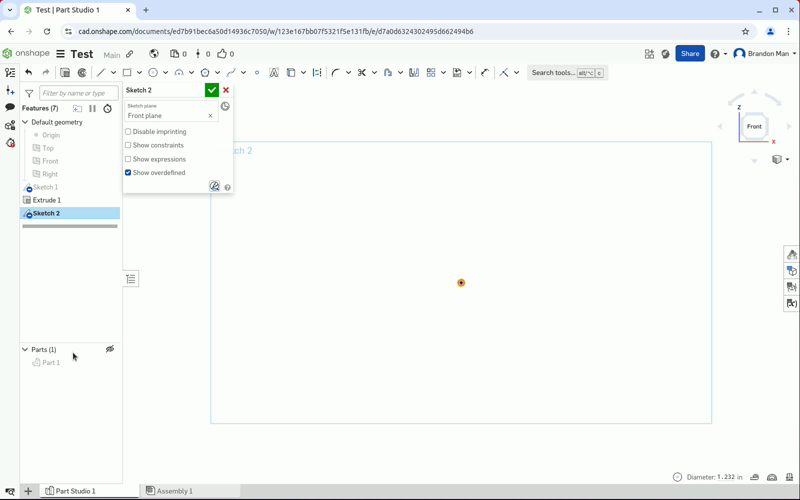
key(shift+e)
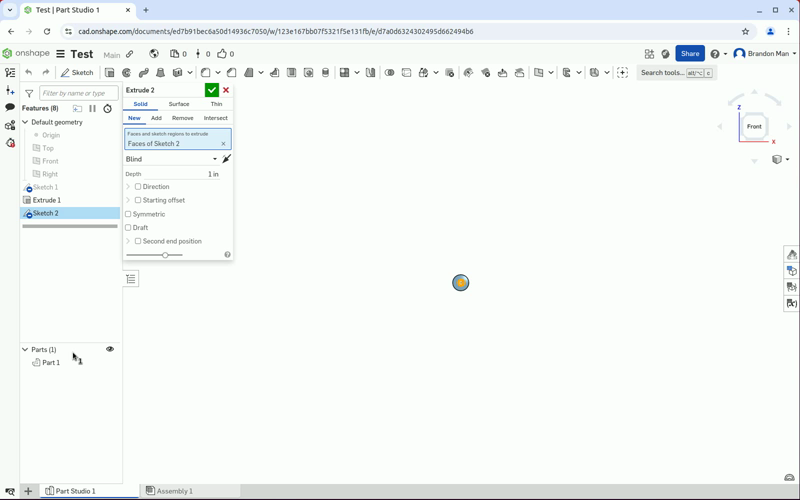
mouse_move(143, 106)
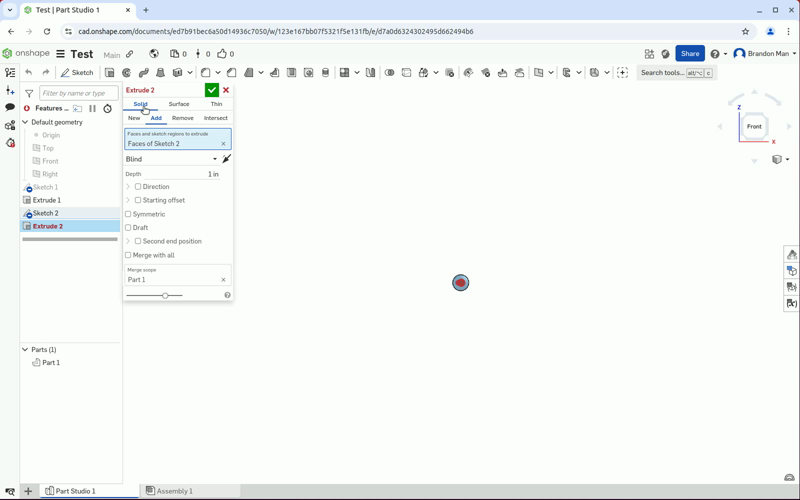
click(143, 106)
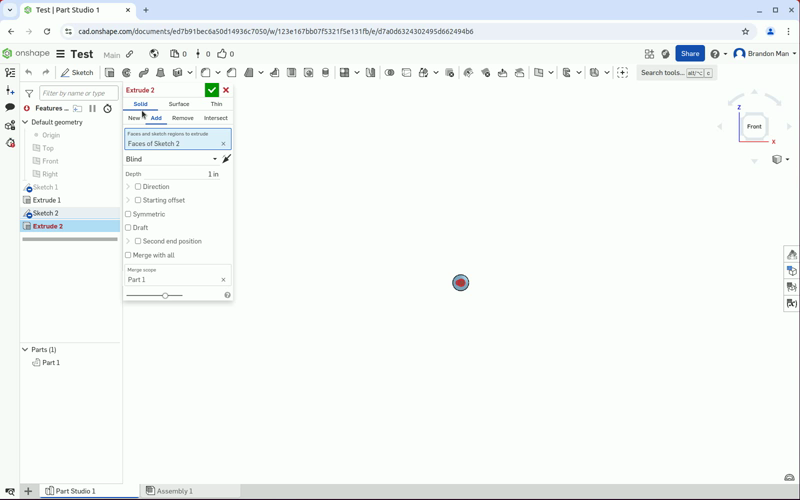
mouse_move(137, 120)
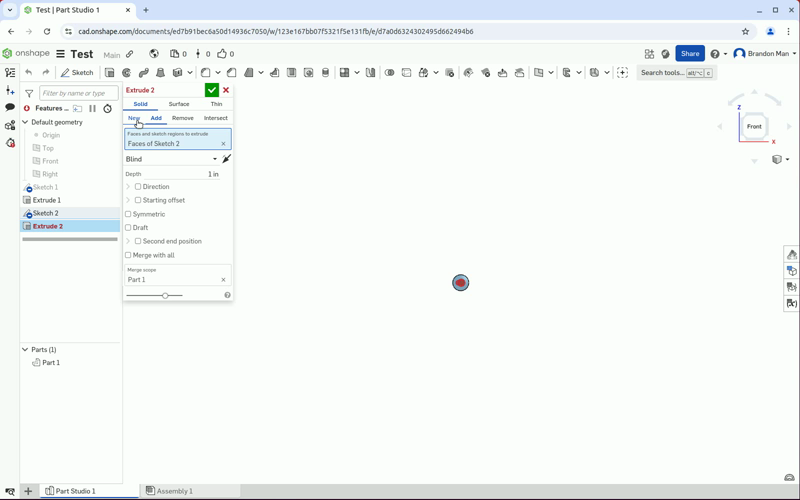
click(137, 120)
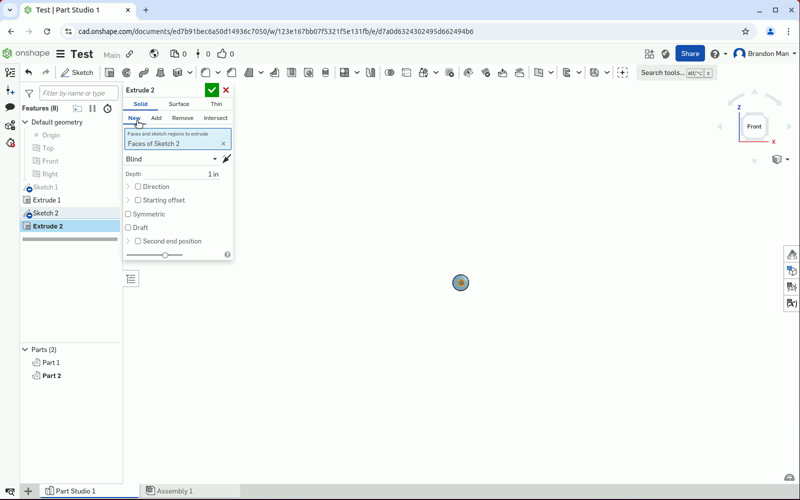
key(tab, 4)
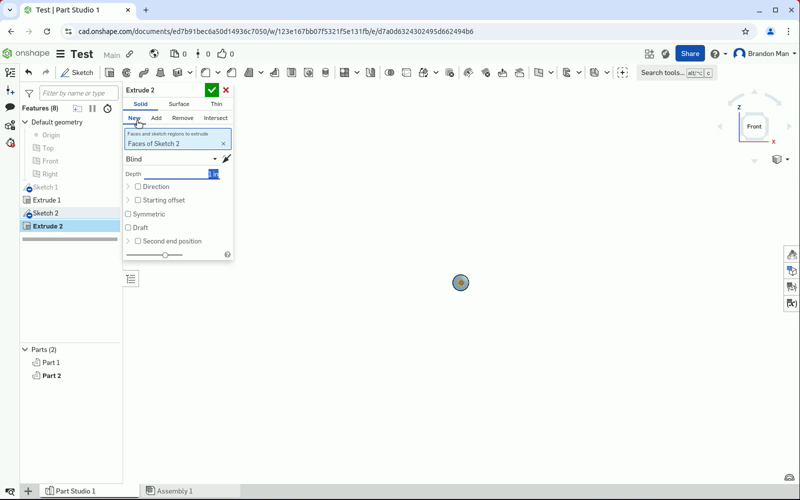
text(-15.405)
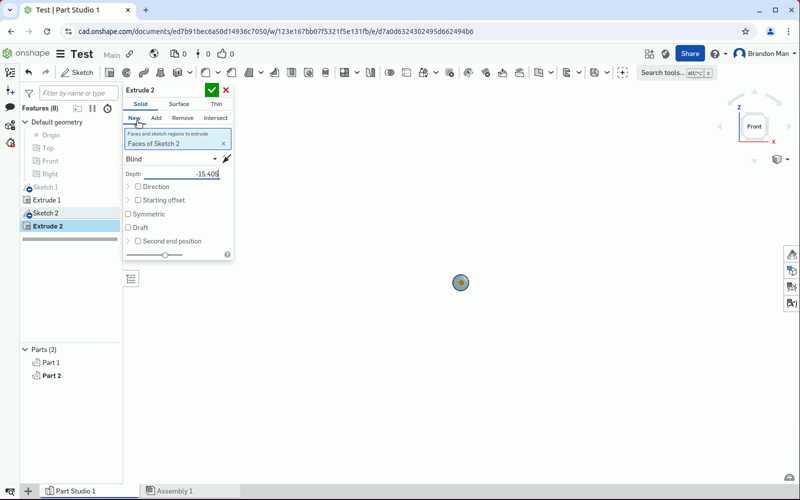
key(enter)
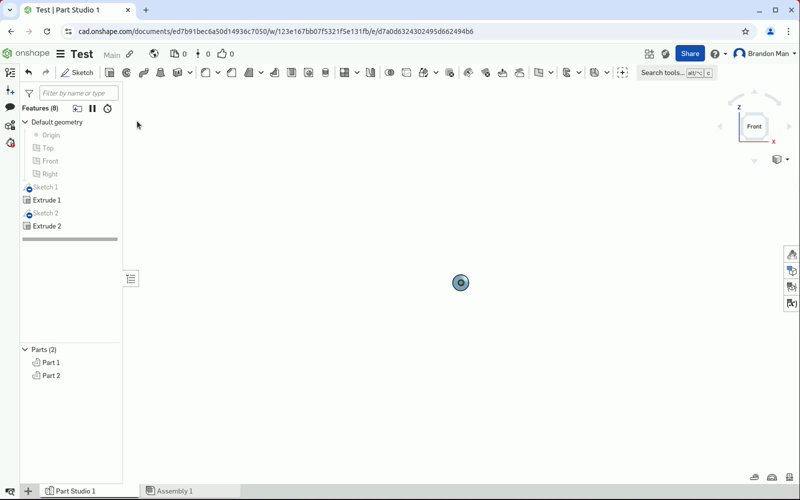
key(shift+h)
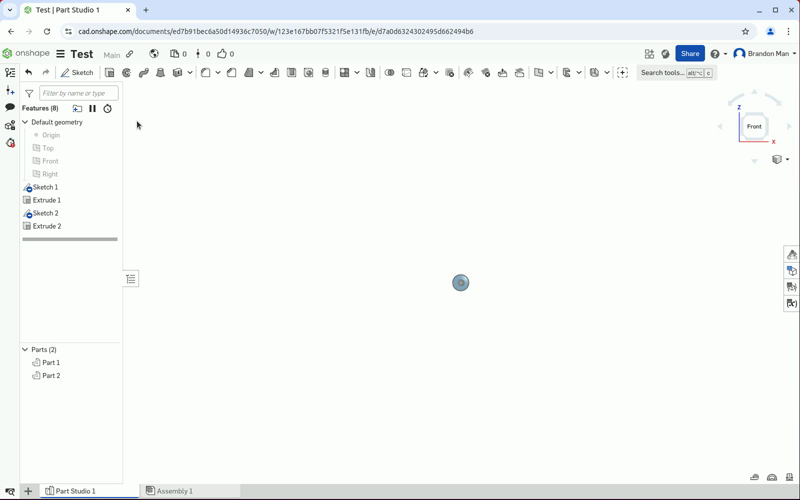
key(shift+h)
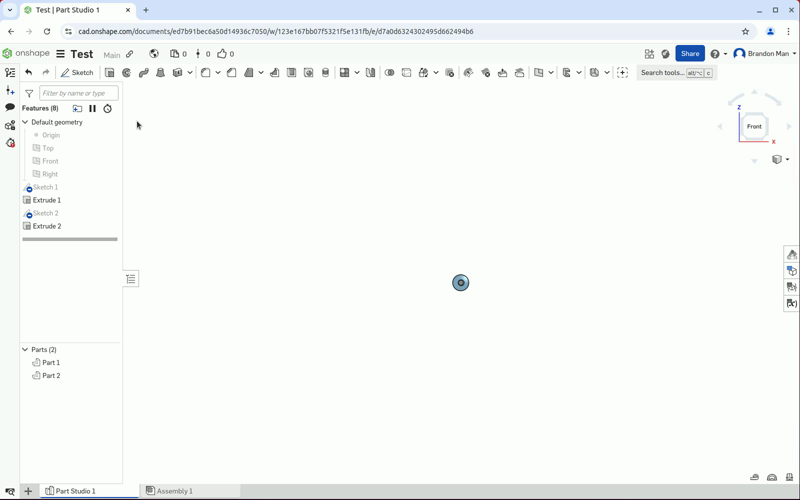
mouse_move(73, 189)
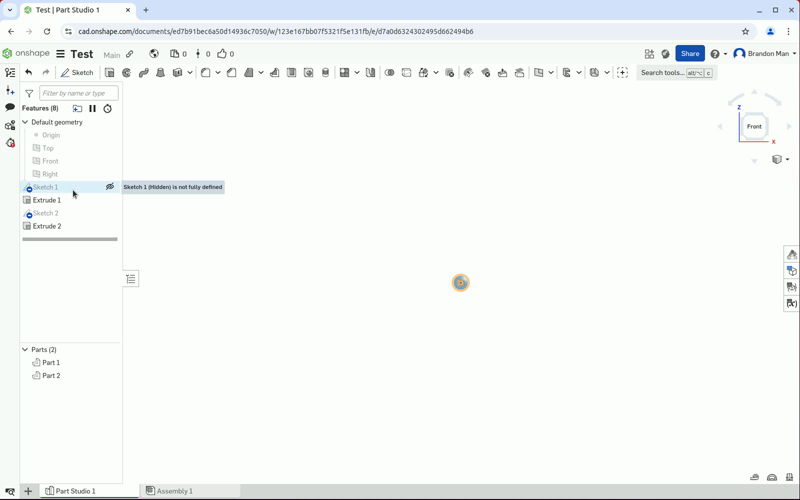
click(73, 189)
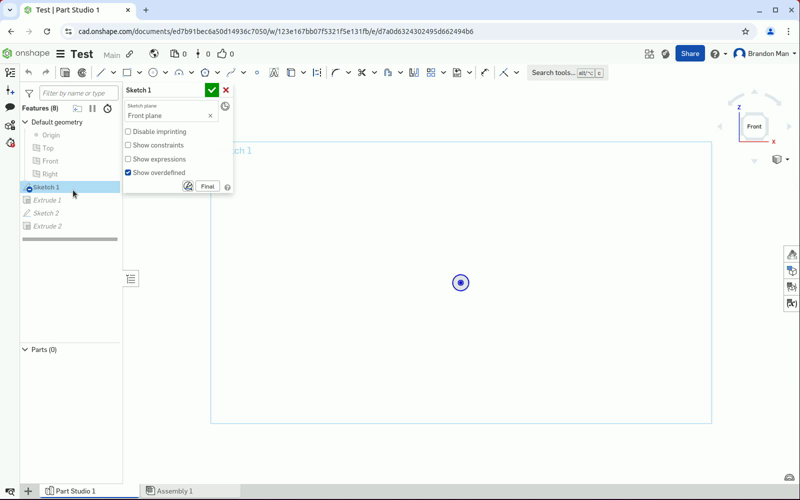
mouse_move(229, 92)
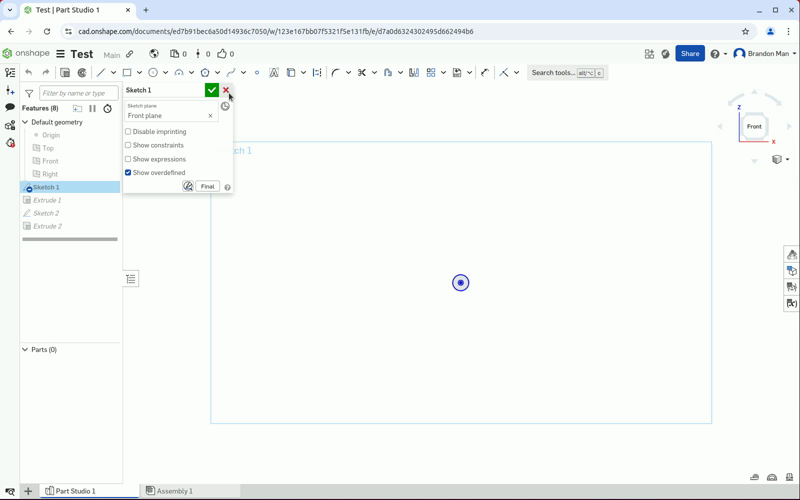
click(229, 92)
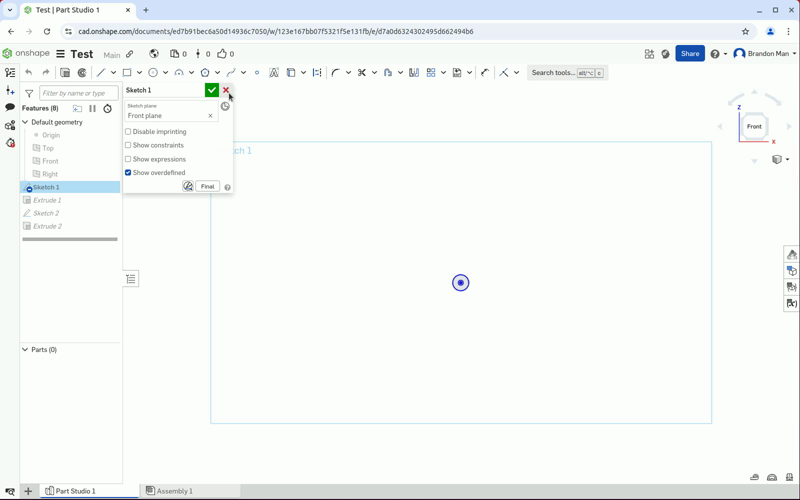
key(shift+s)
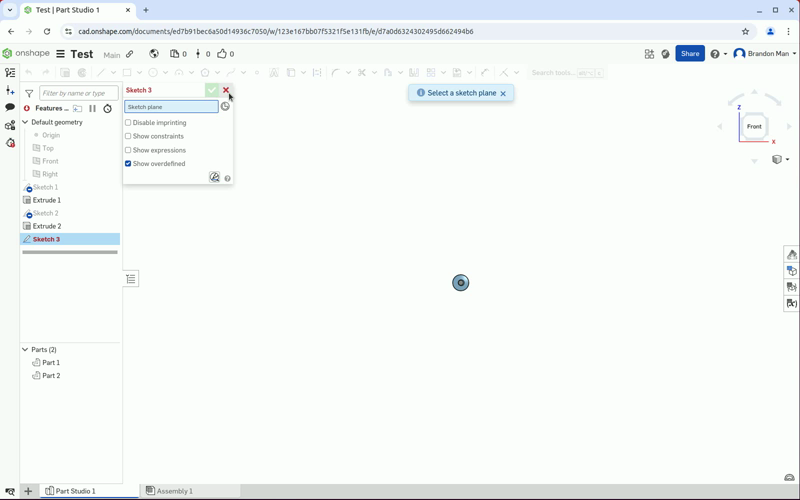
mouse_move(73, 163)
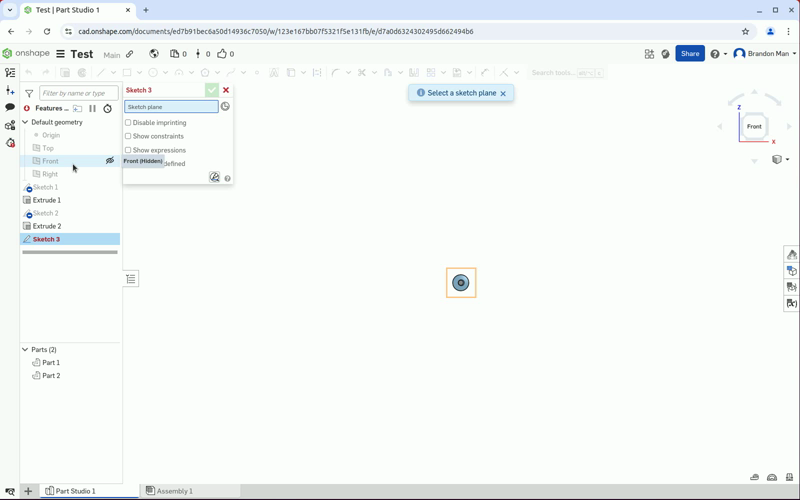
click(73, 163)
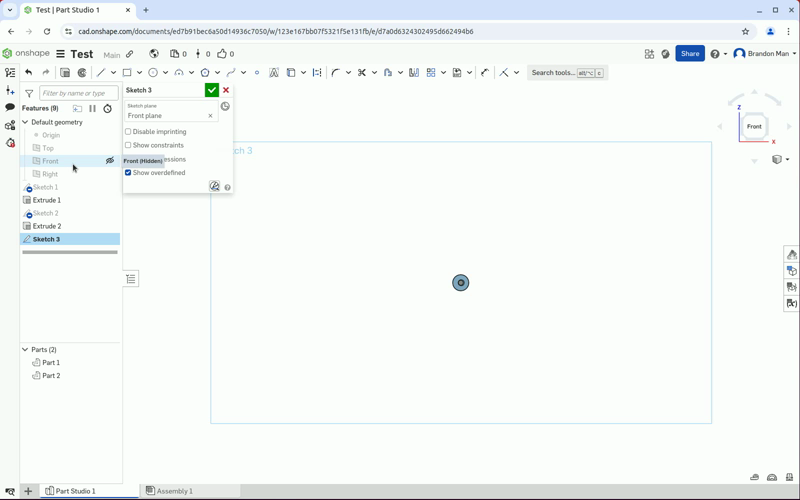
mouse_move(73, 352)
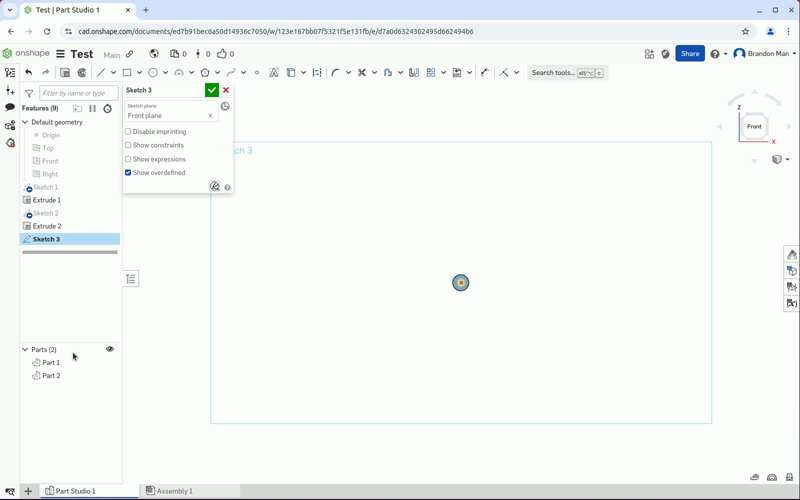
key(y)
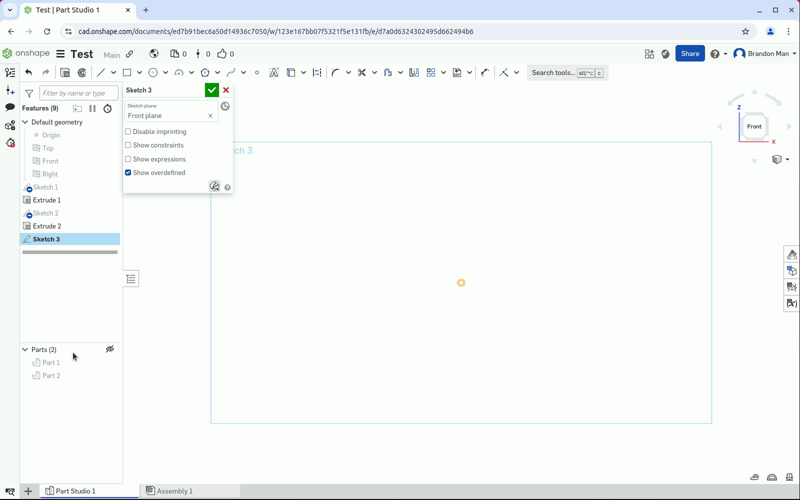
key(c)
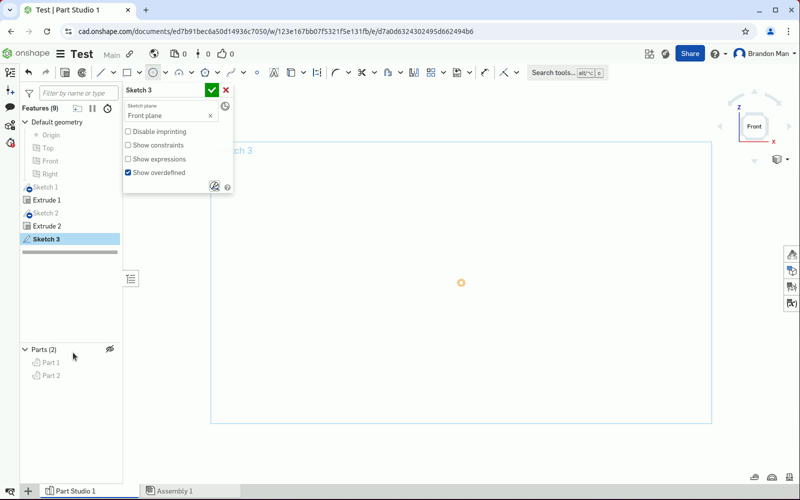
key_down(shift)
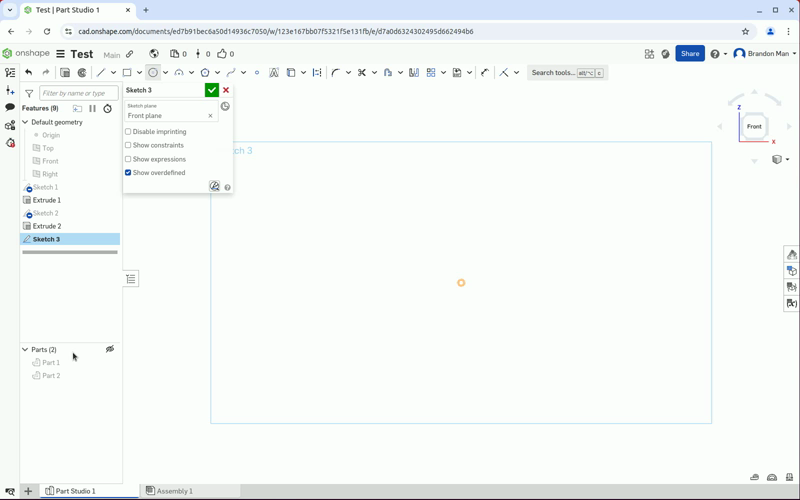
mouse_move(461, 282)
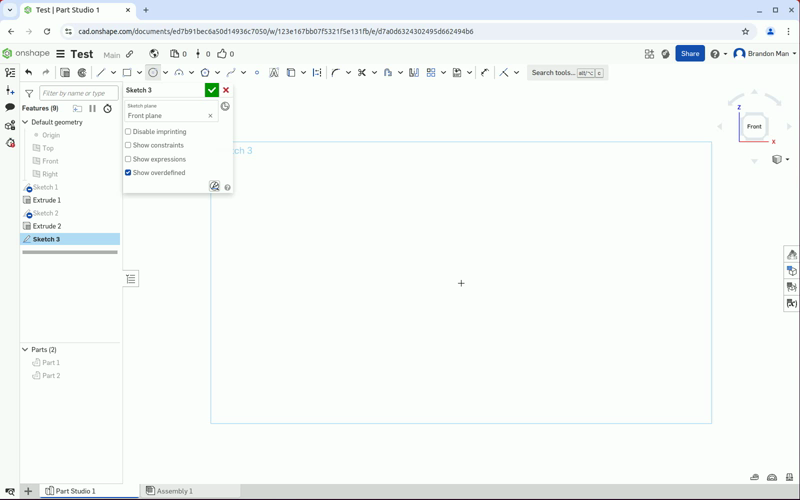
click(461, 282)
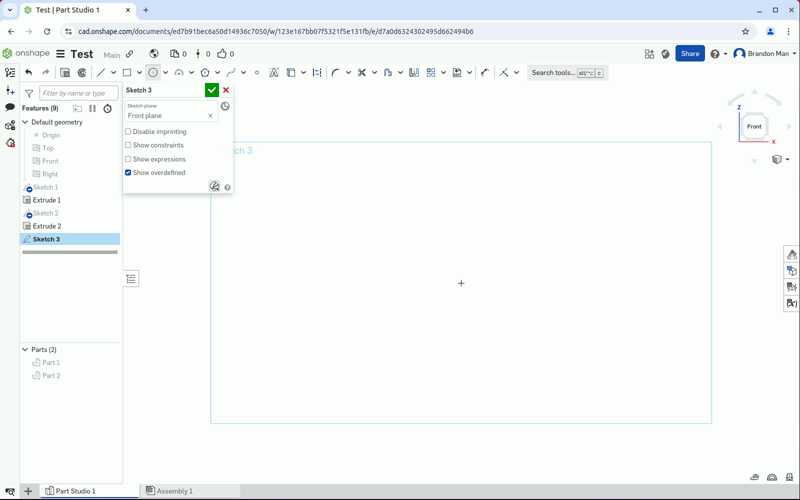
key_up(shift)
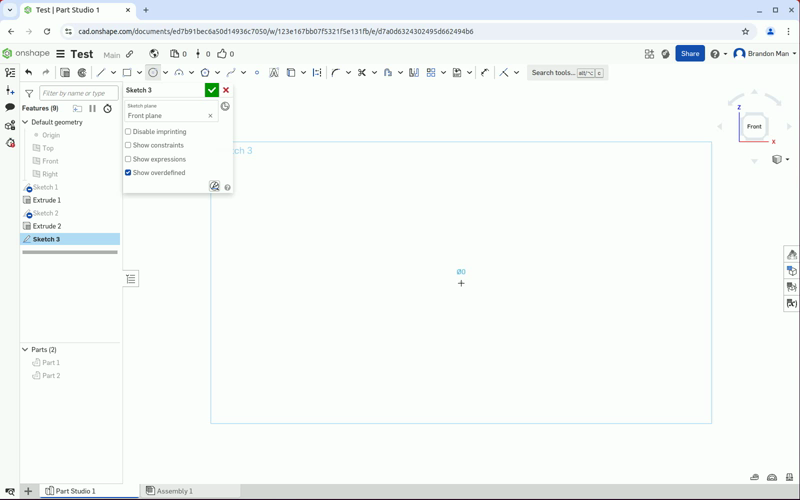
mouse_move(464, 282)
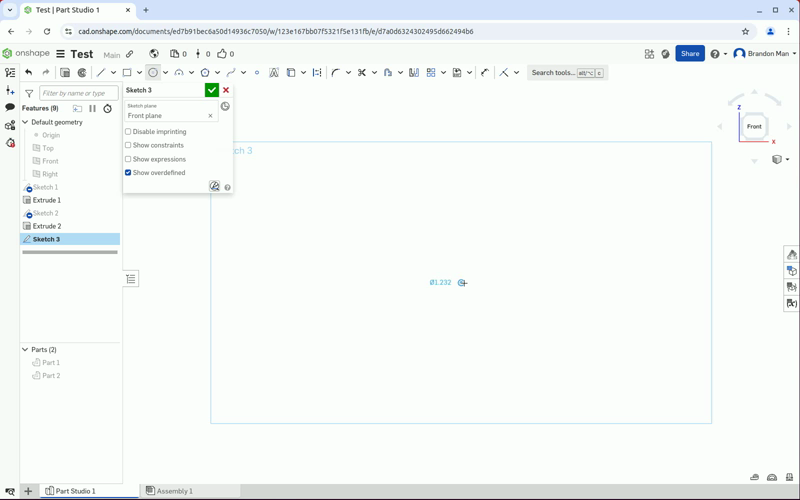
click(464, 282)
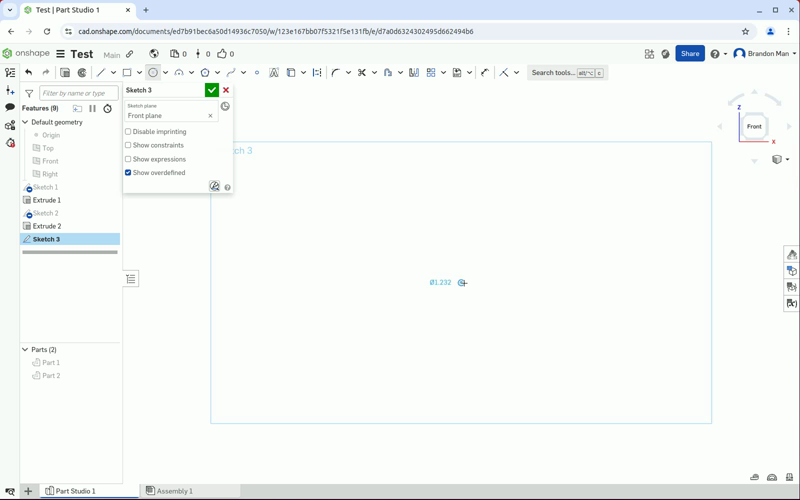
key(esc)
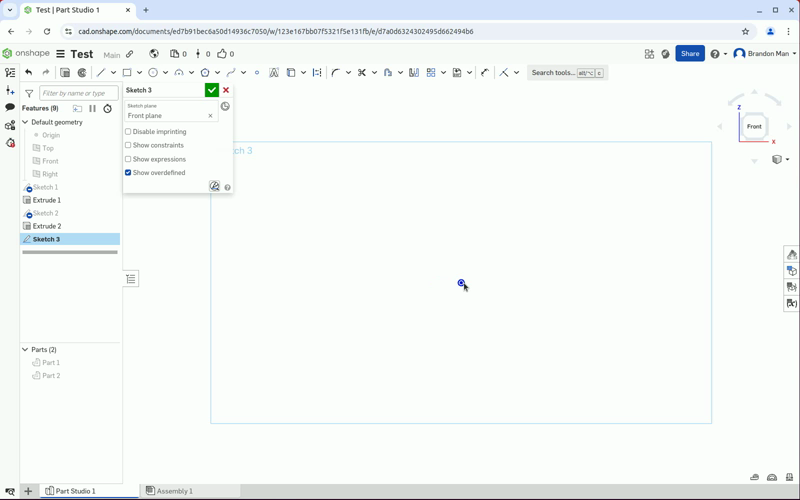
mouse_move(460, 282)
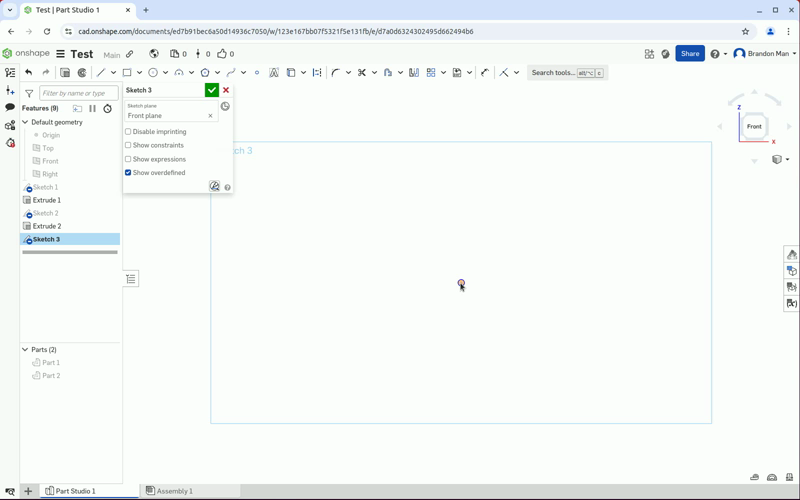
scroll(6)
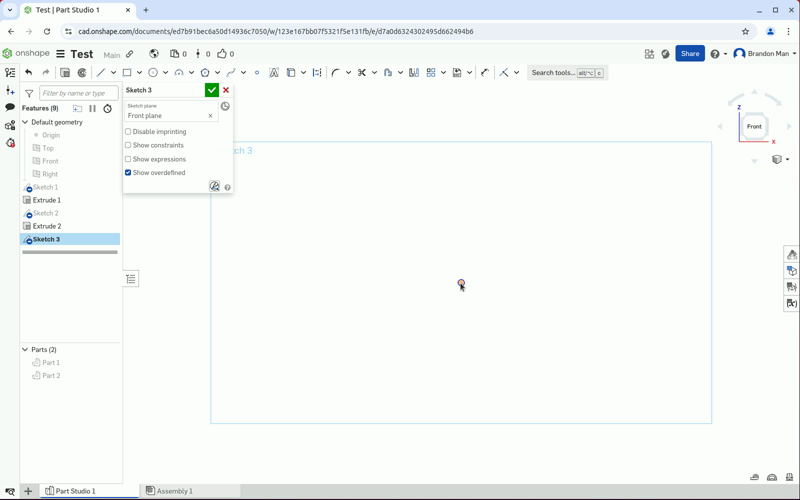
scroll(6)
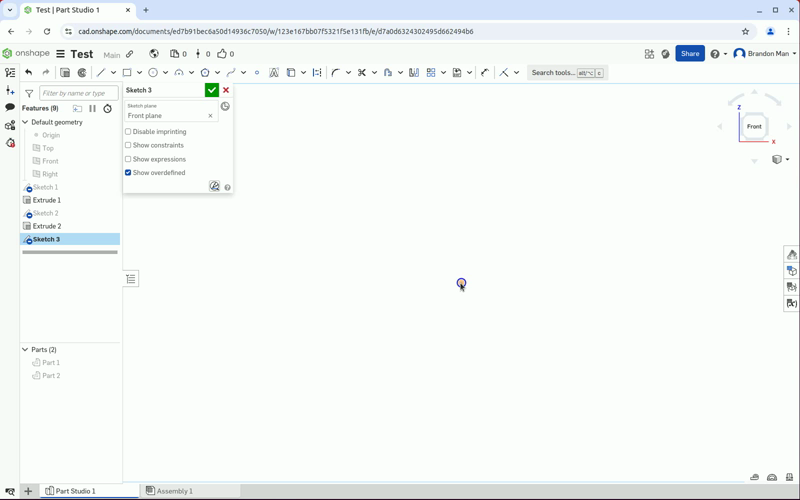
scroll(6)
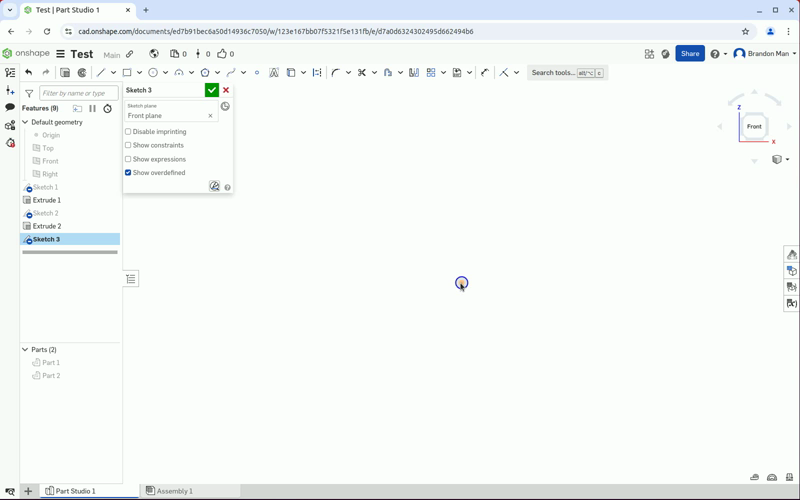
scroll(6)
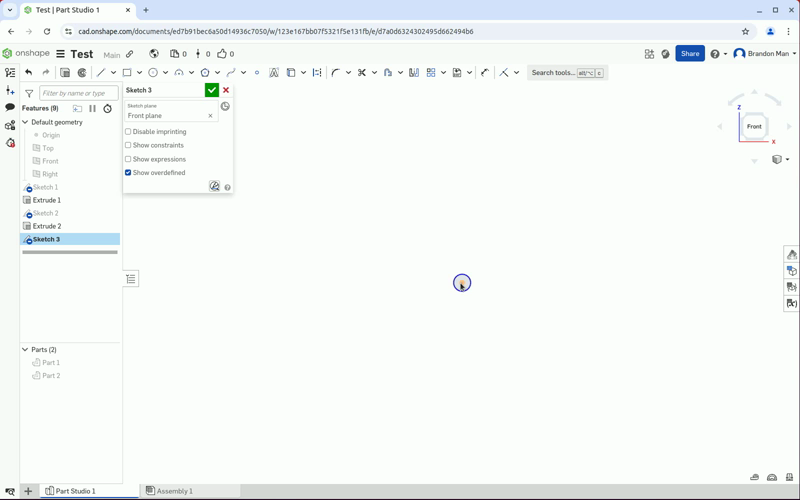
scroll(6)
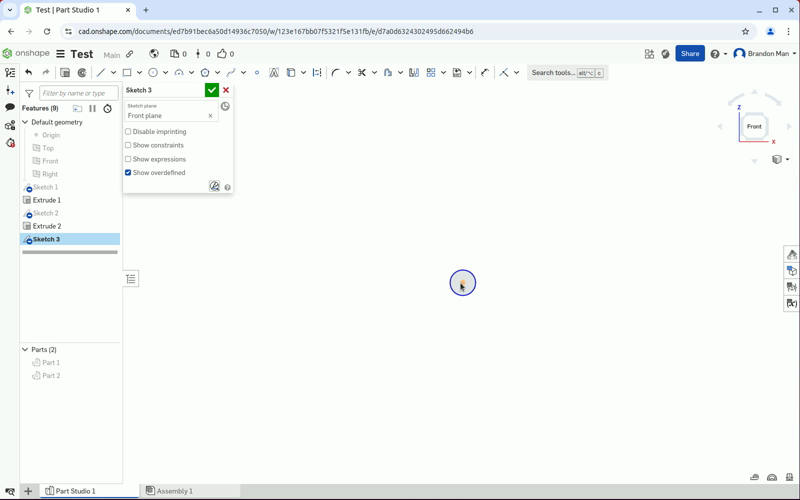
scroll(6)
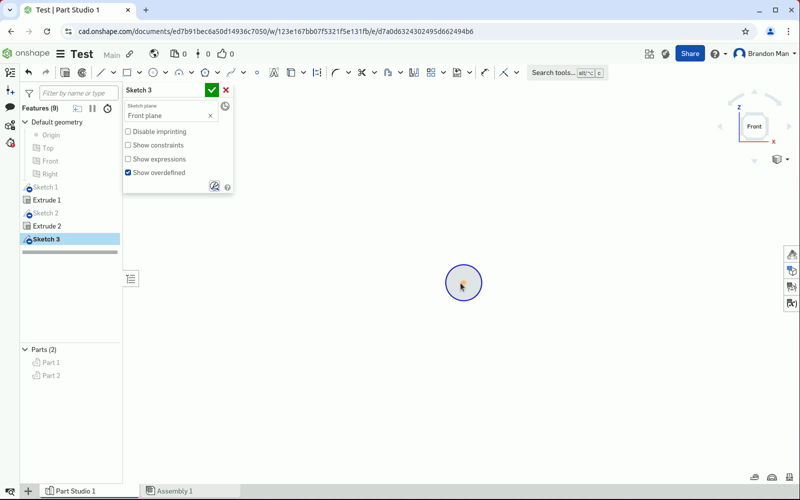
scroll(6)
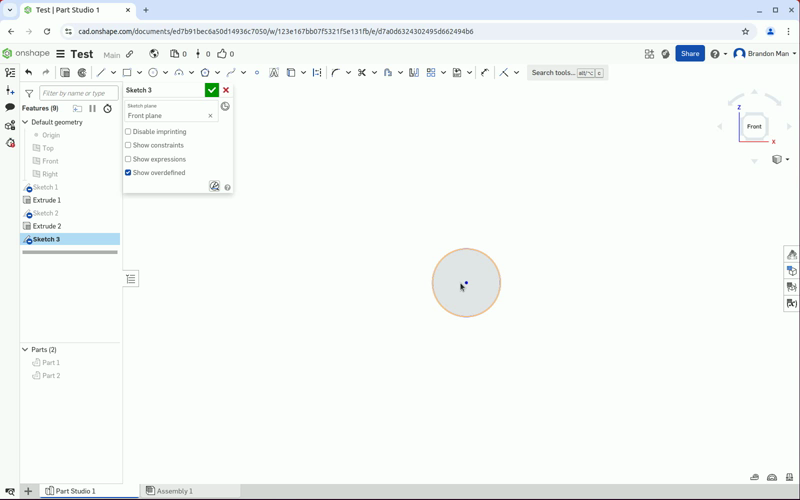
click(460, 282)
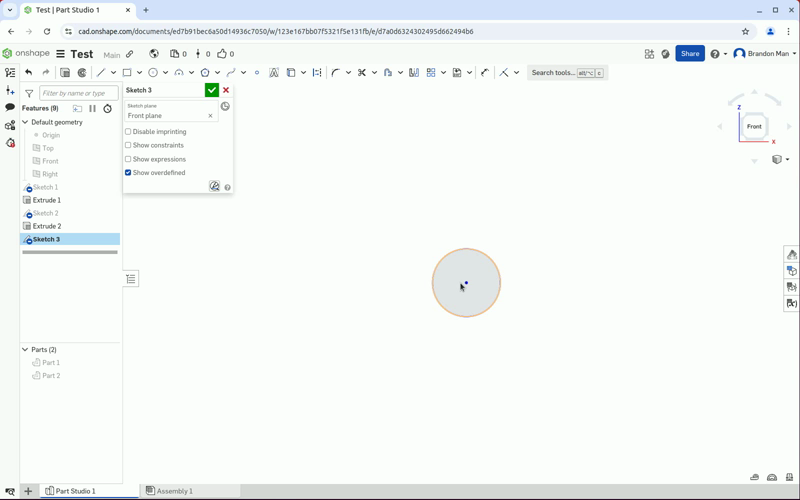
scroll(-6)
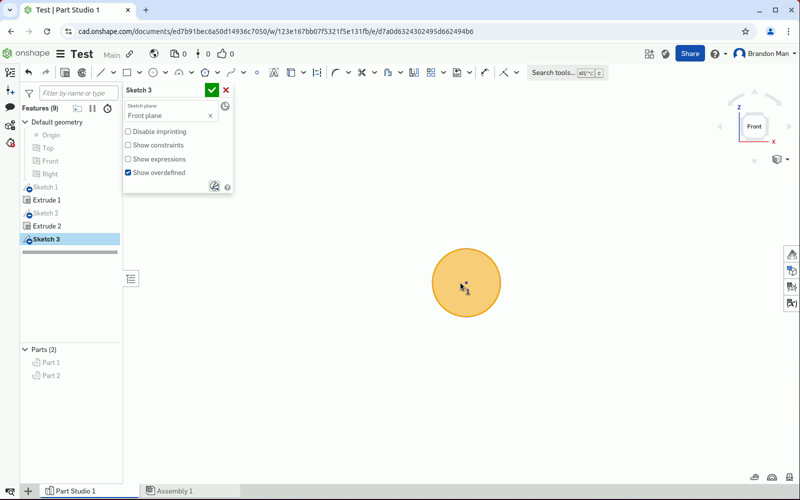
scroll(-6)
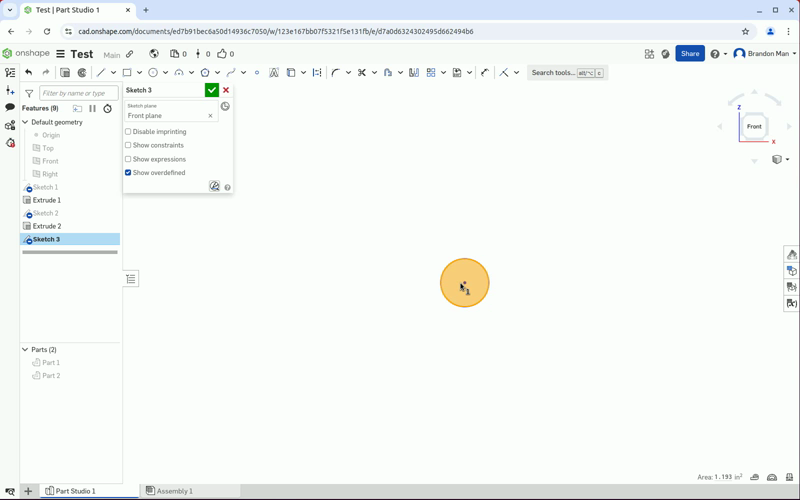
scroll(-6)
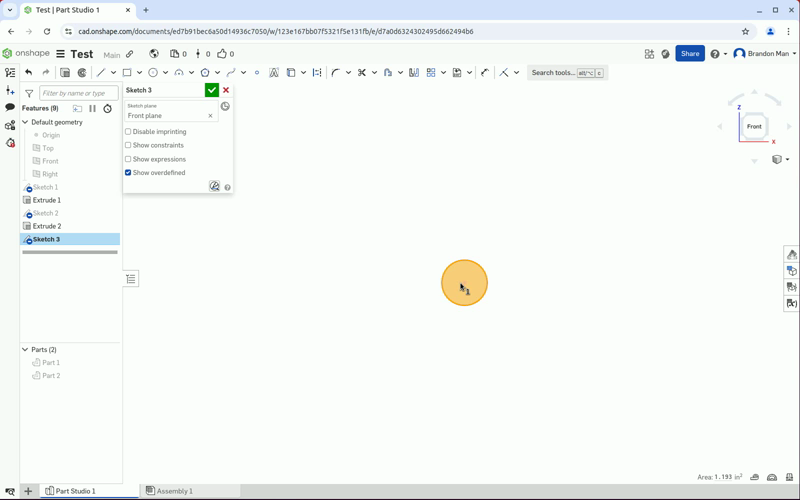
scroll(-6)
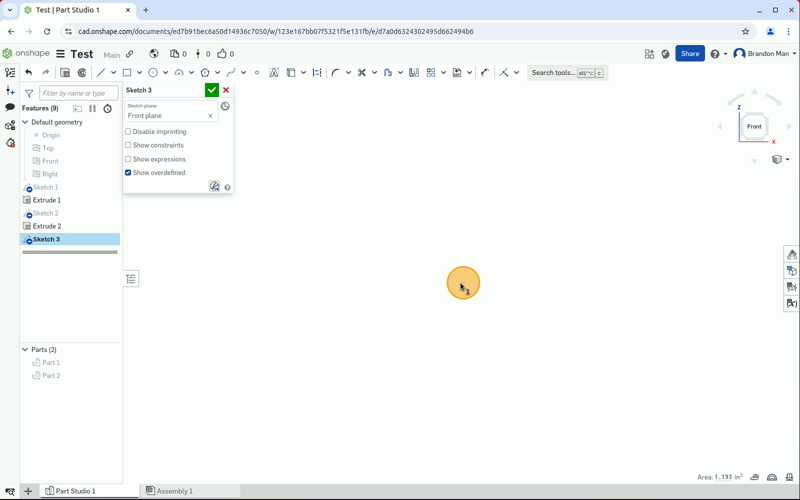
scroll(-6)
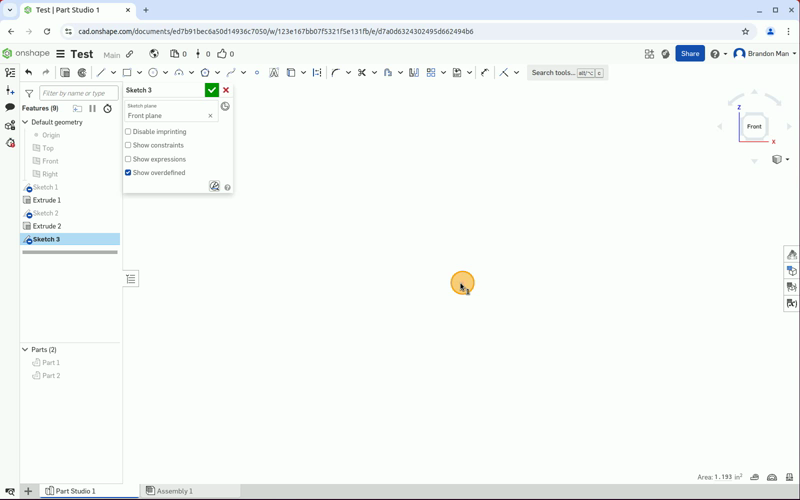
scroll(-6)
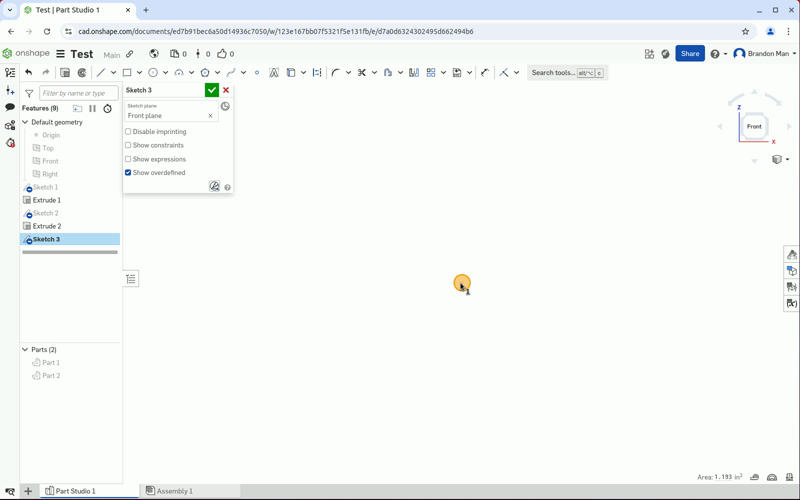
scroll(-6)
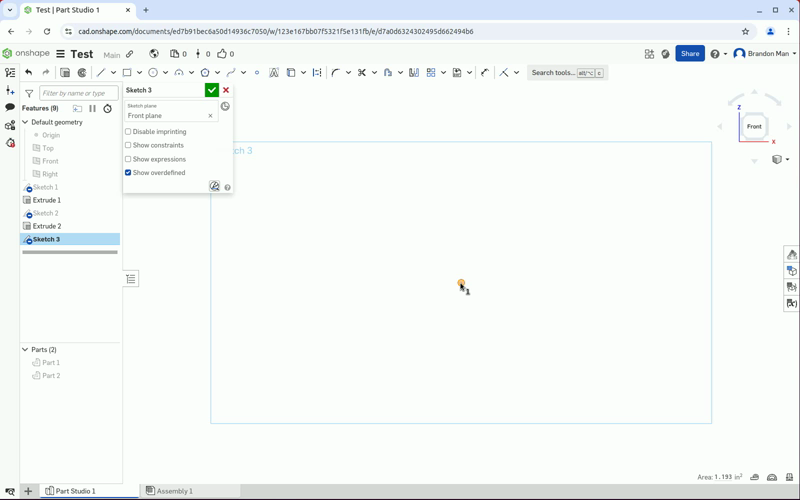
mouse_move(73, 352)
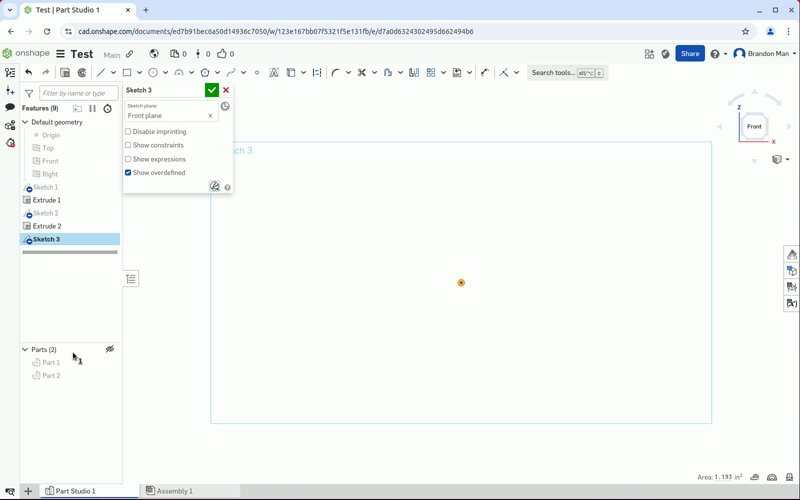
key(shift+y)
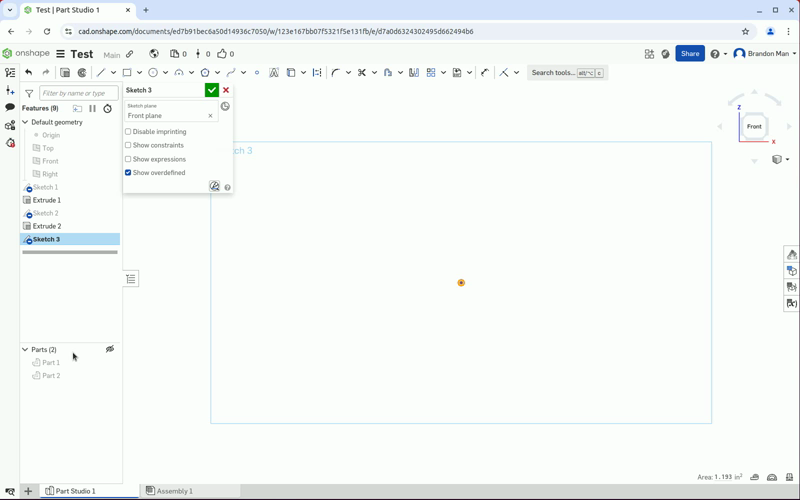
key(shift+e)
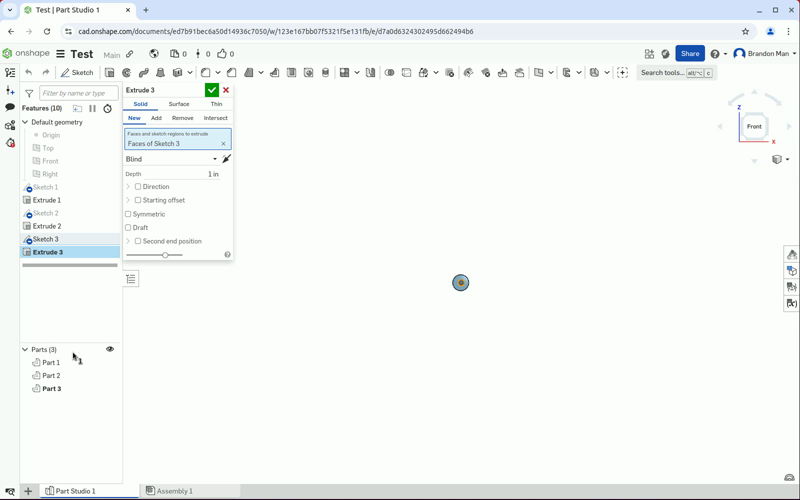
mouse_move(143, 106)
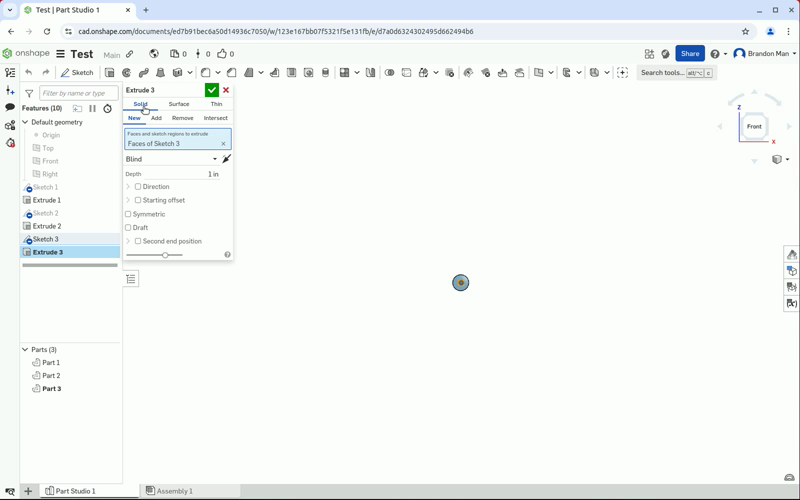
click(143, 106)
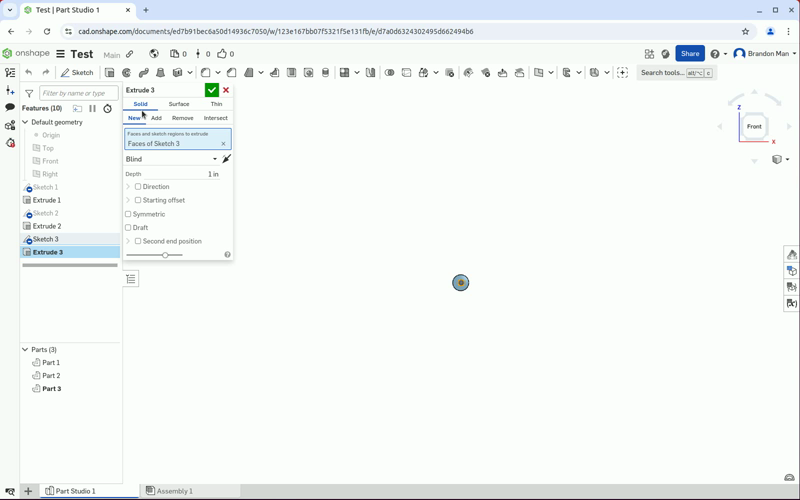
mouse_move(137, 120)
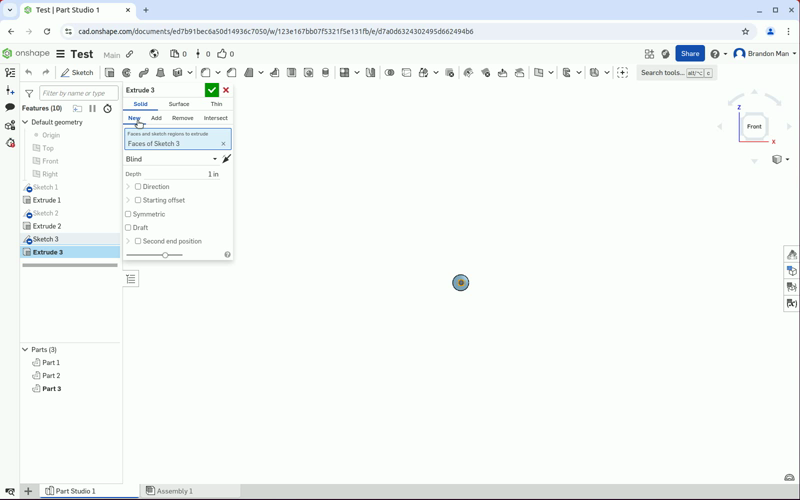
click(137, 120)
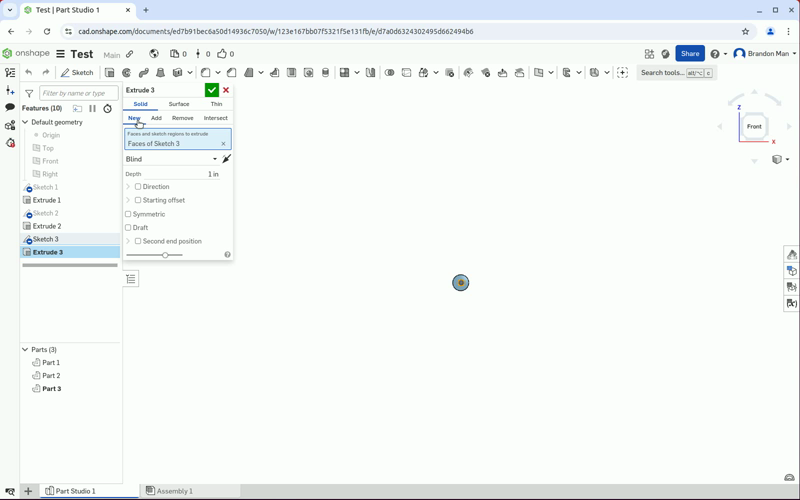
key(tab, 4)
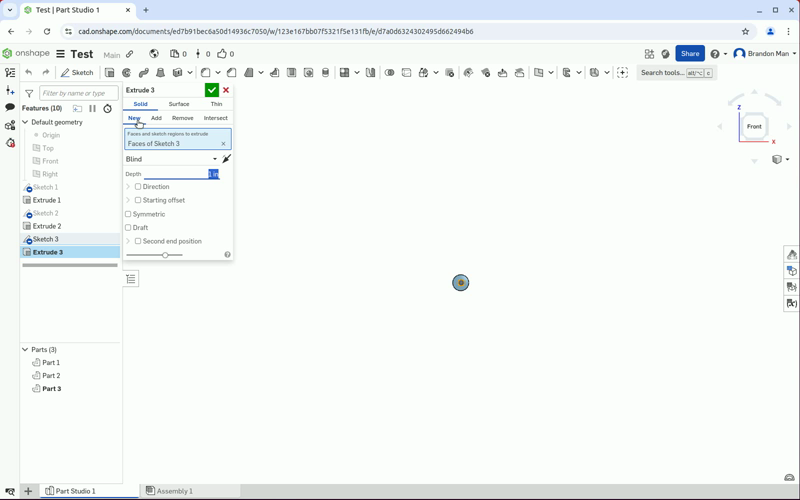
text(7.703)
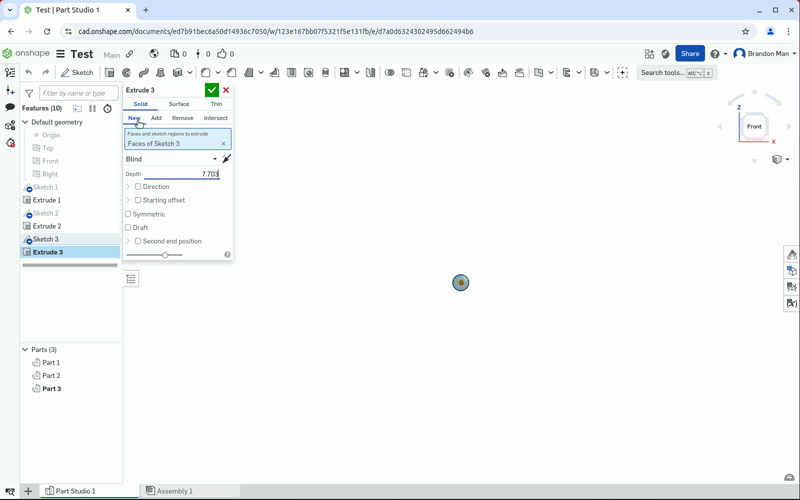
key(enter)
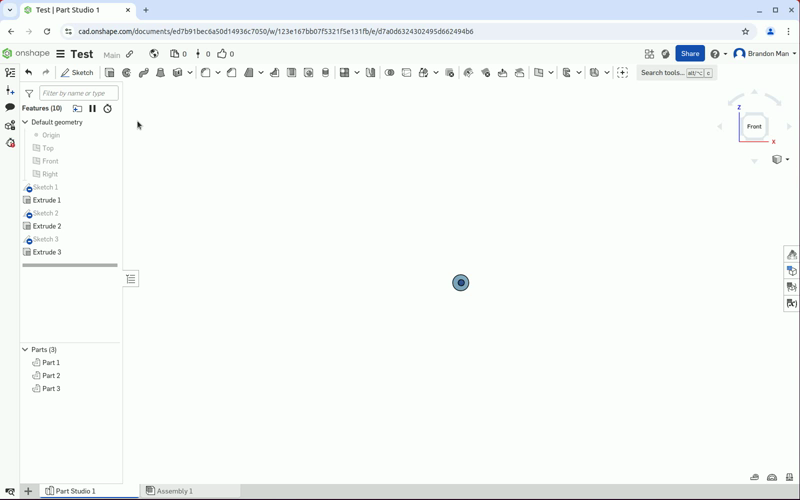
key(shift+h)
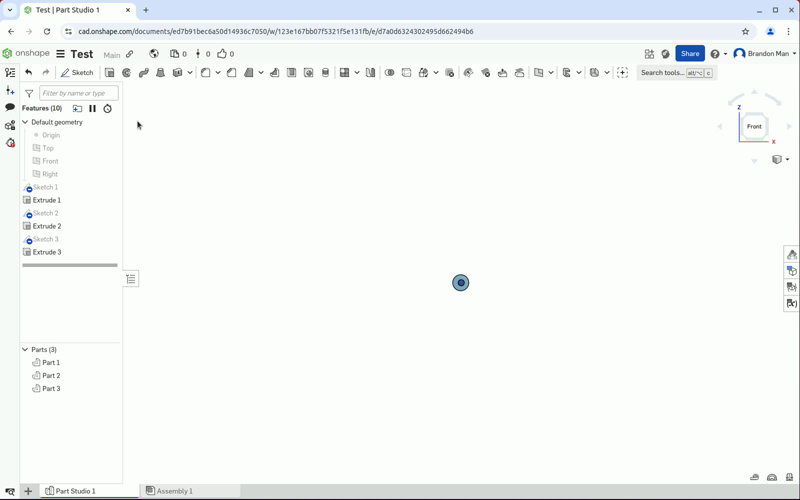
key(shift+h)
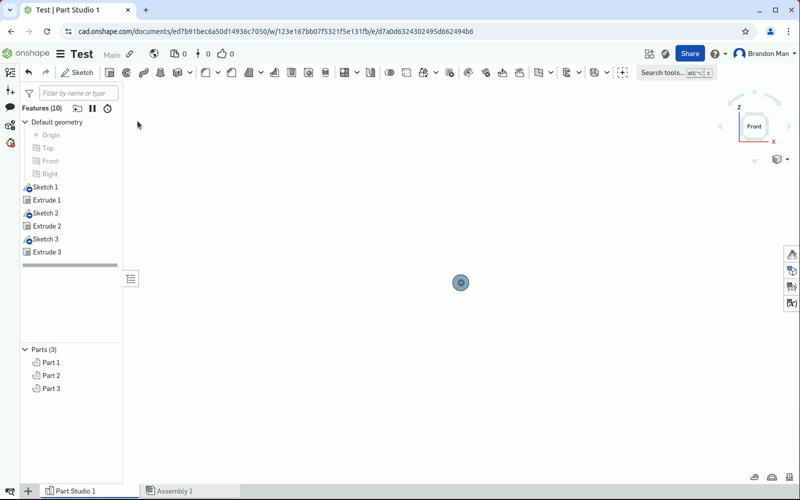
key(shift+7)
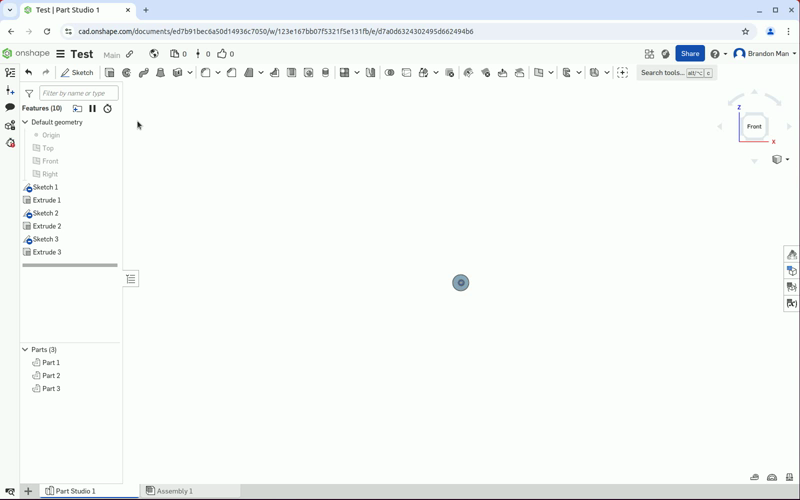
key(left, 2)
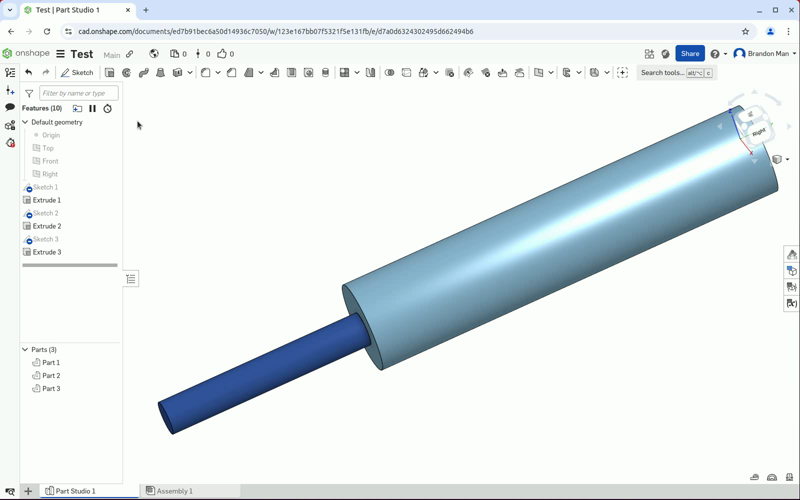
key(down, 2)
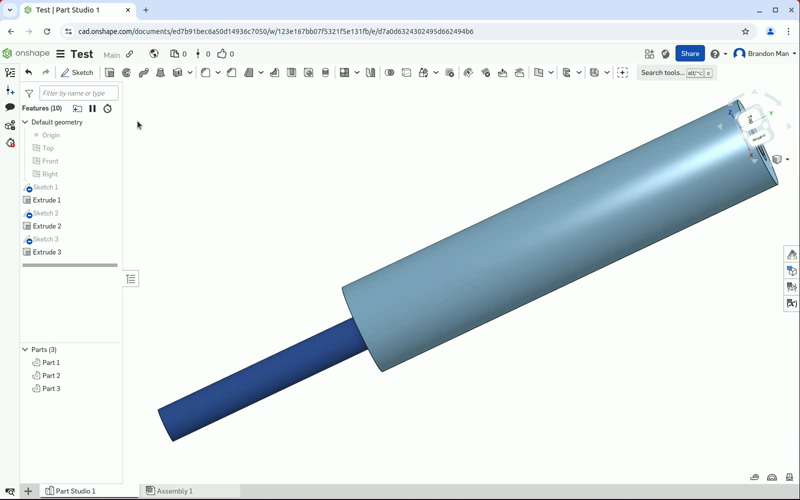
key(up, 2)
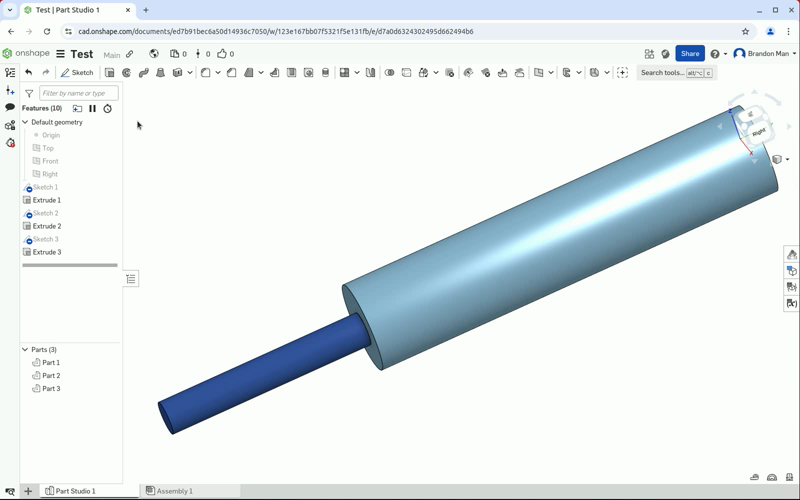
key(right, 2)
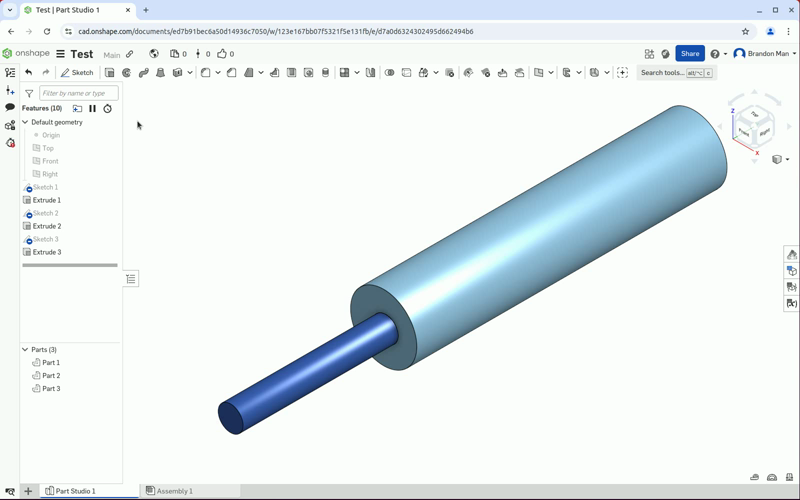
mouse_move(73, 189)
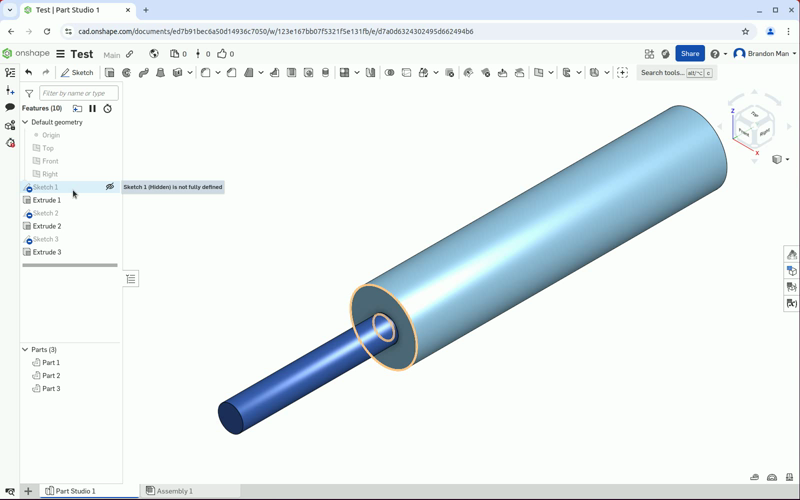
click(73, 189)